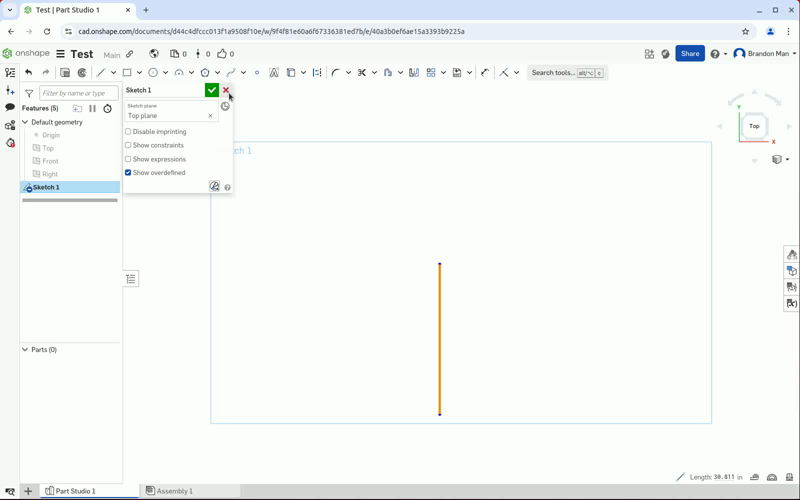
key(shift+h)
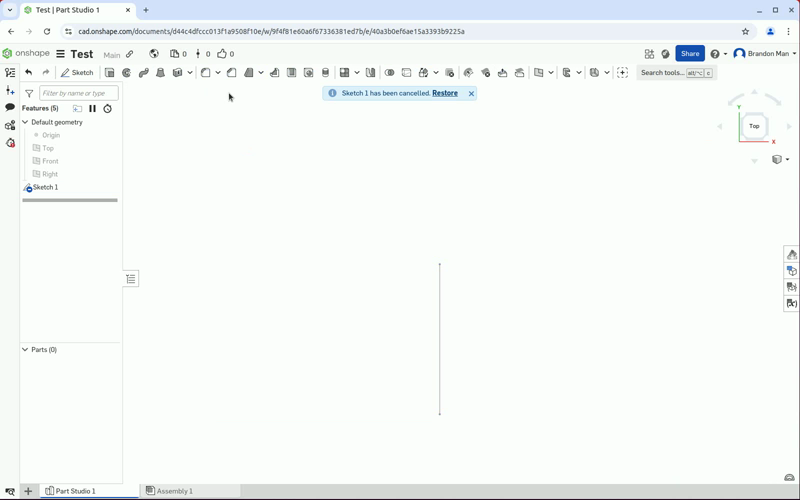
key(shift+s)
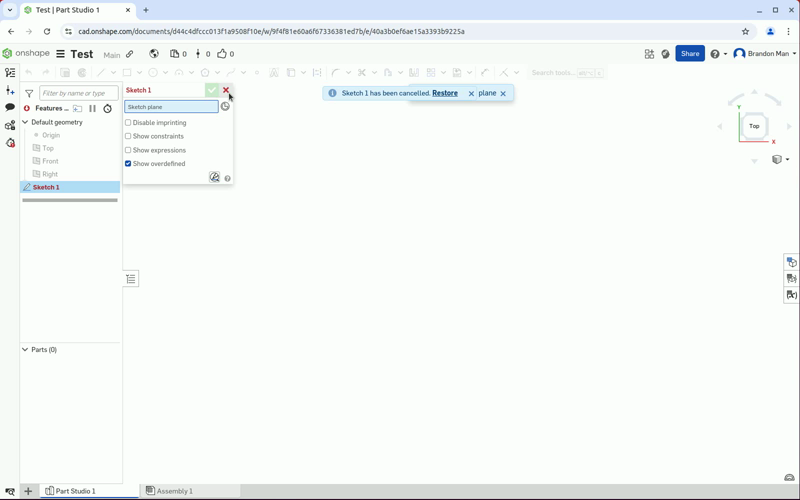
mouse_move(73, 150)
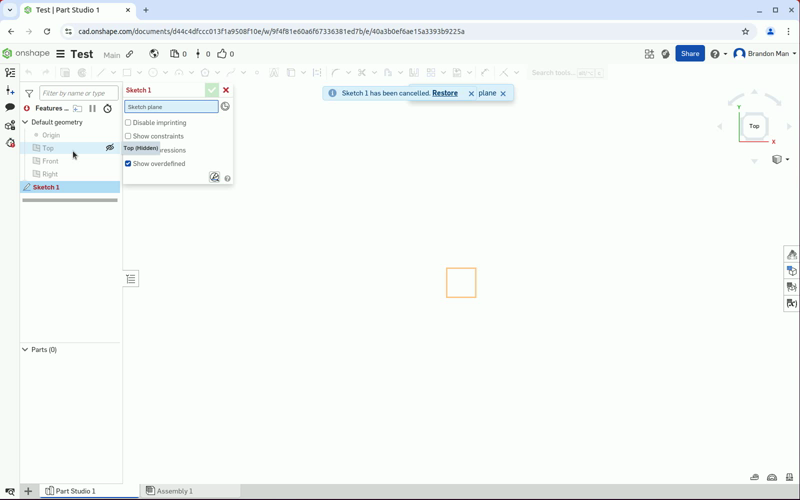
click(73, 150)
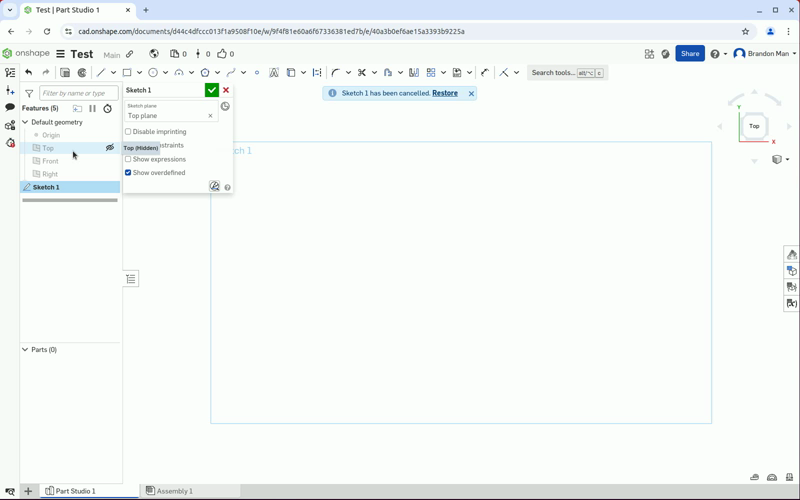
mouse_move(73, 352)
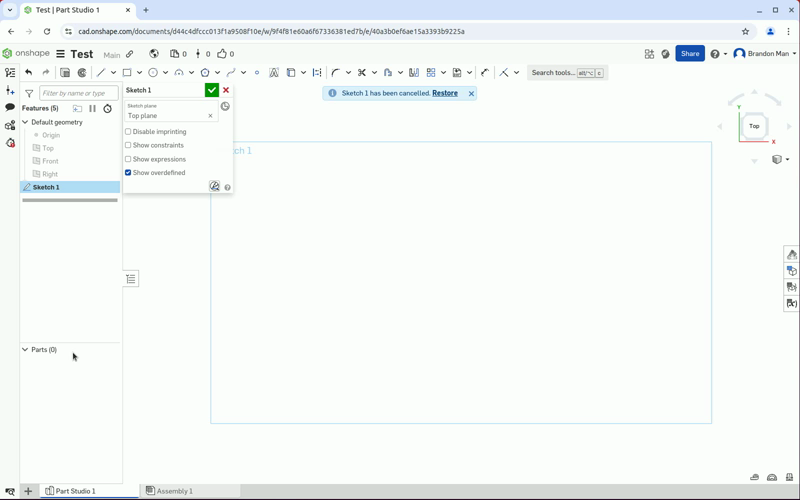
key(y)
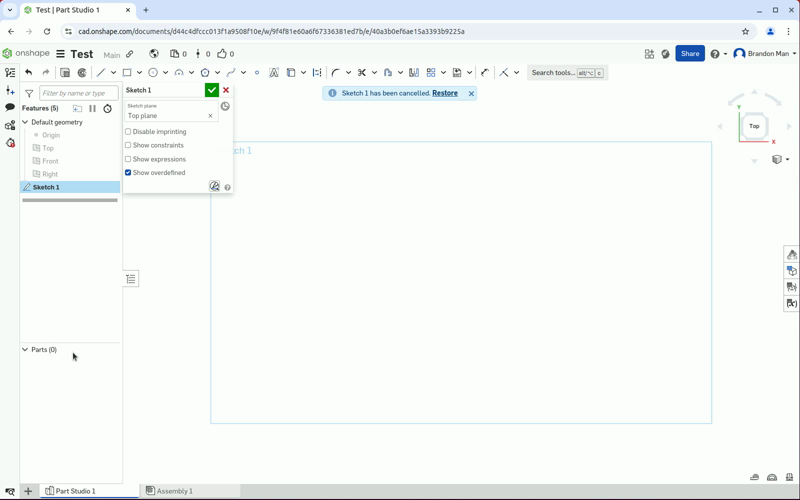
key(c)
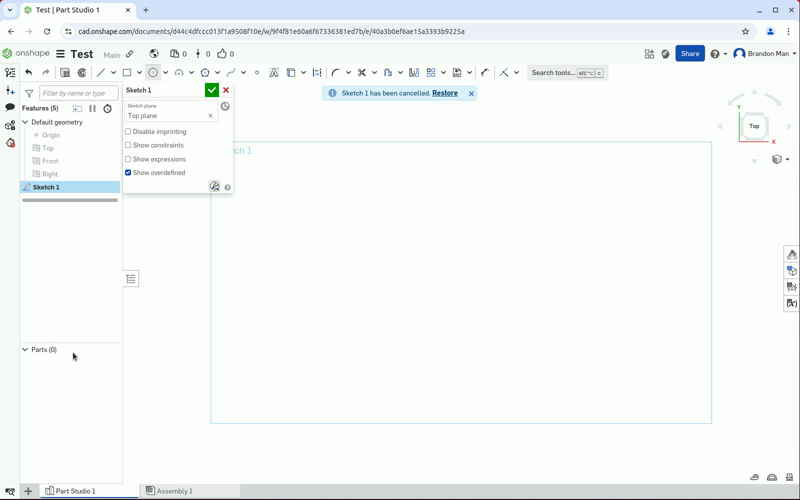
key_down(shift)
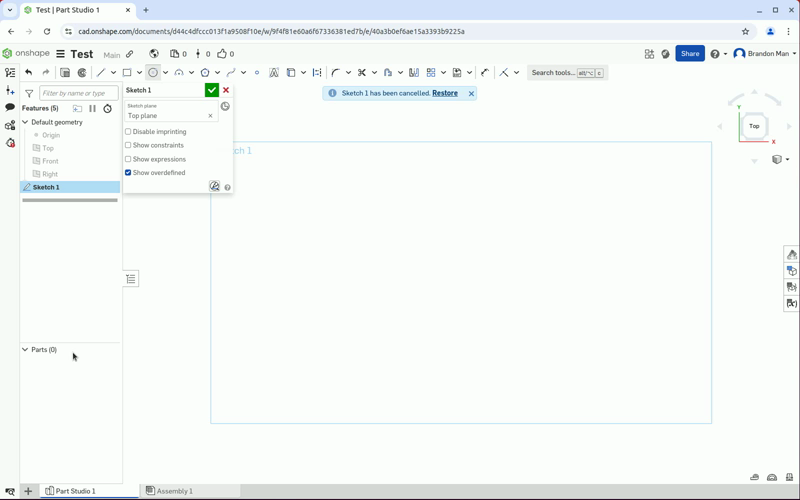
mouse_move(460, 282)
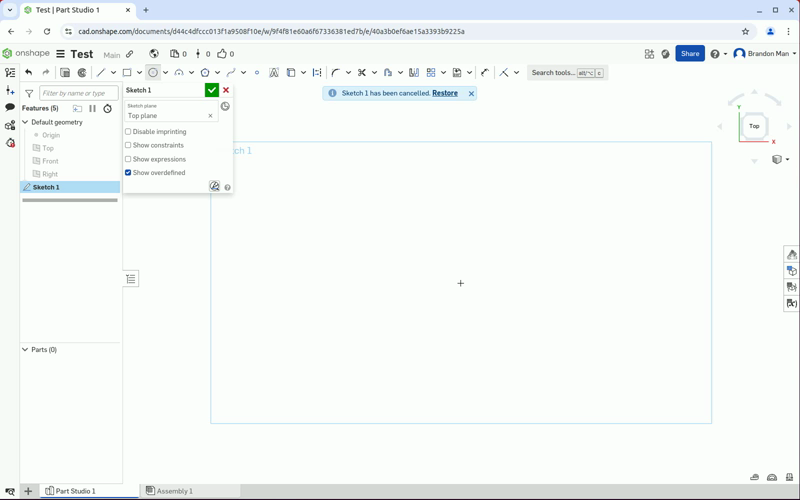
click(460, 282)
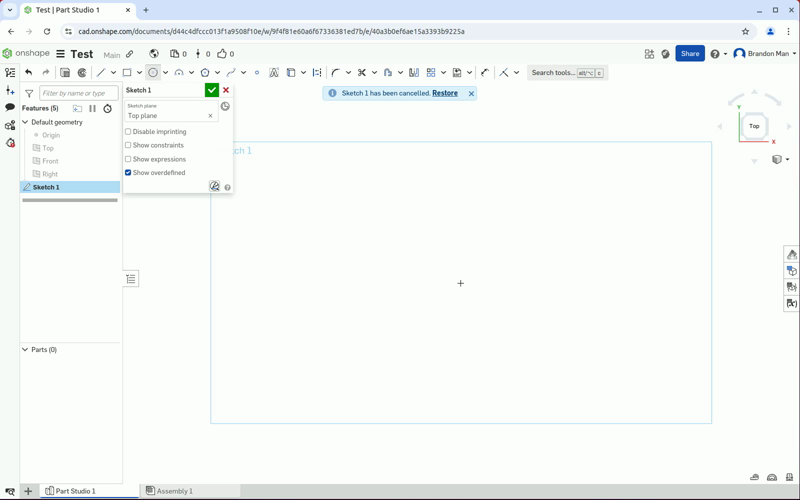
key_up(shift)
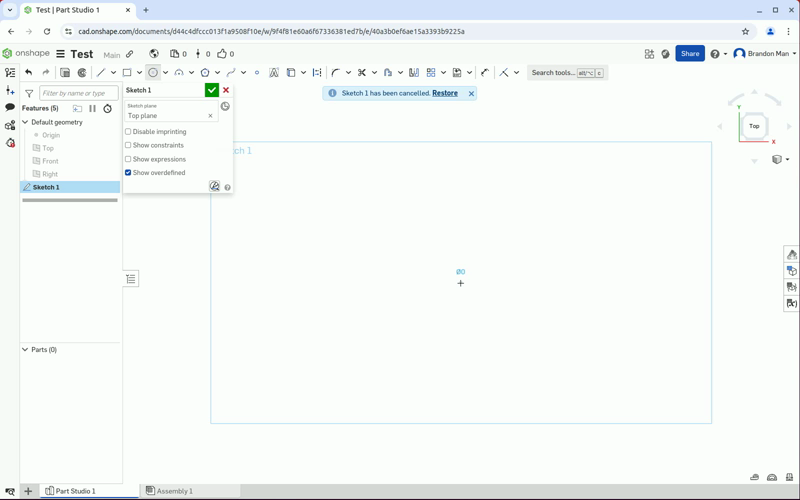
mouse_move(472, 282)
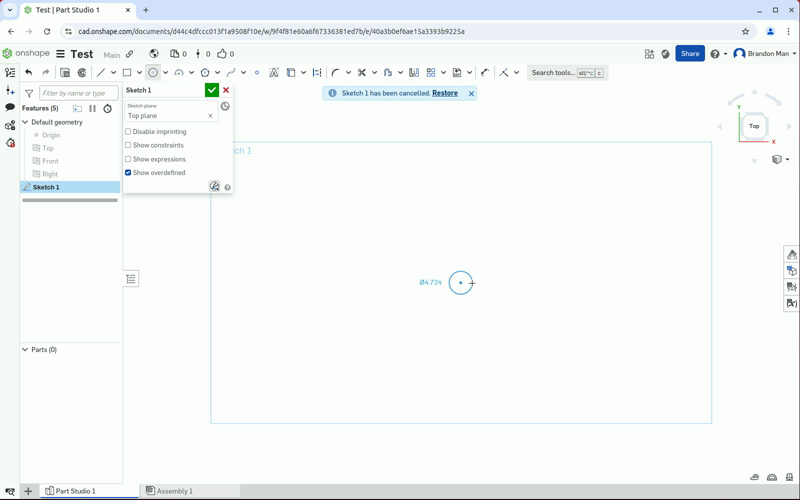
click(472, 282)
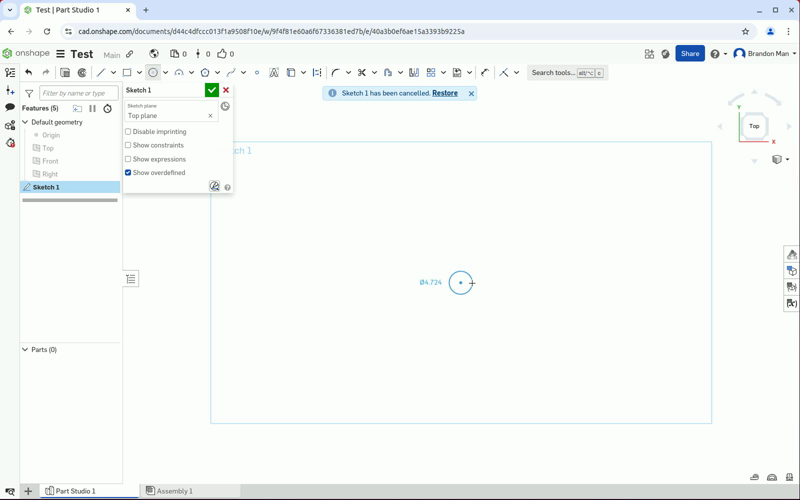
key(esc)
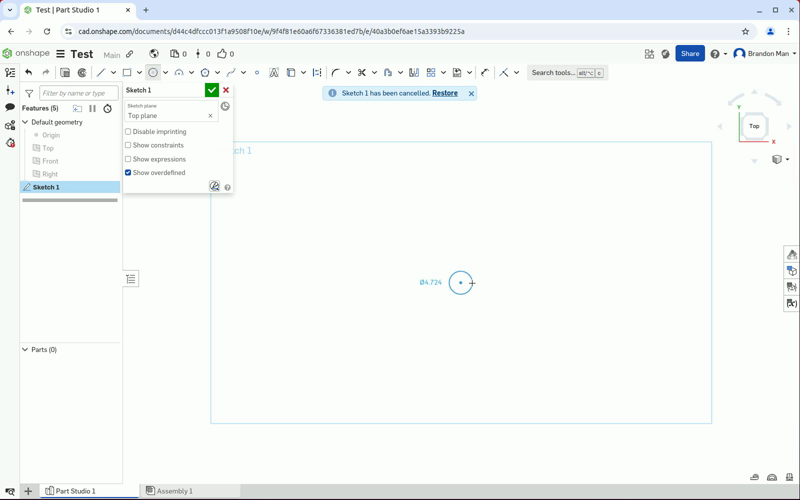
mouse_move(455, 278)
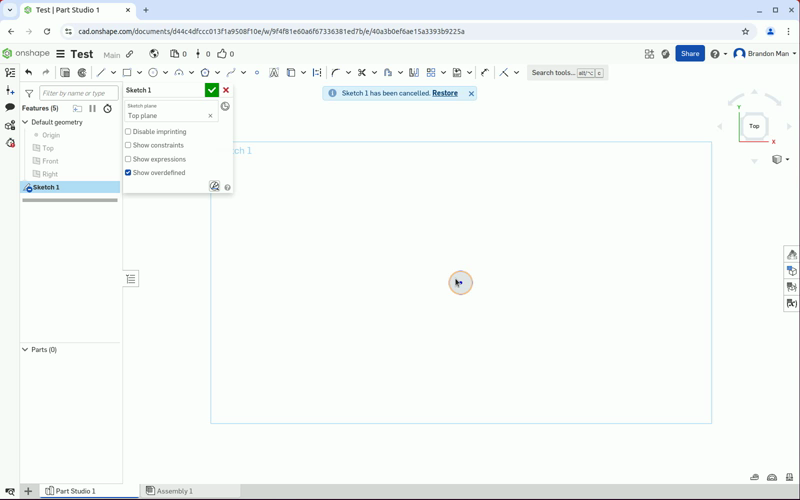
scroll(6)
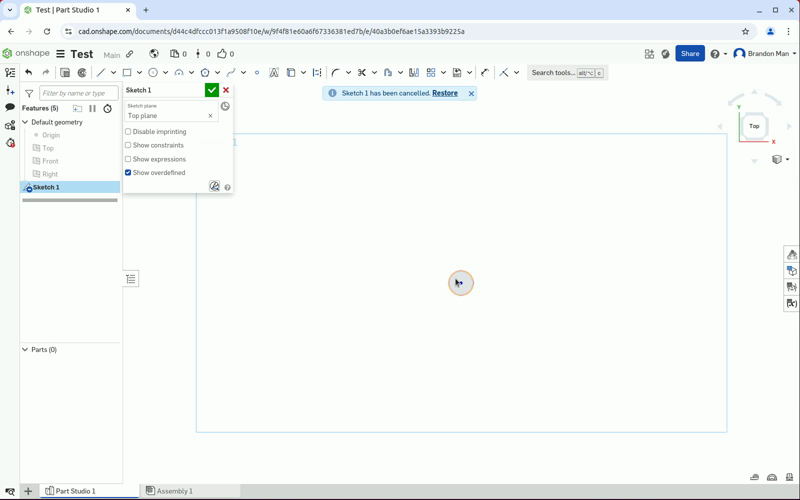
scroll(6)
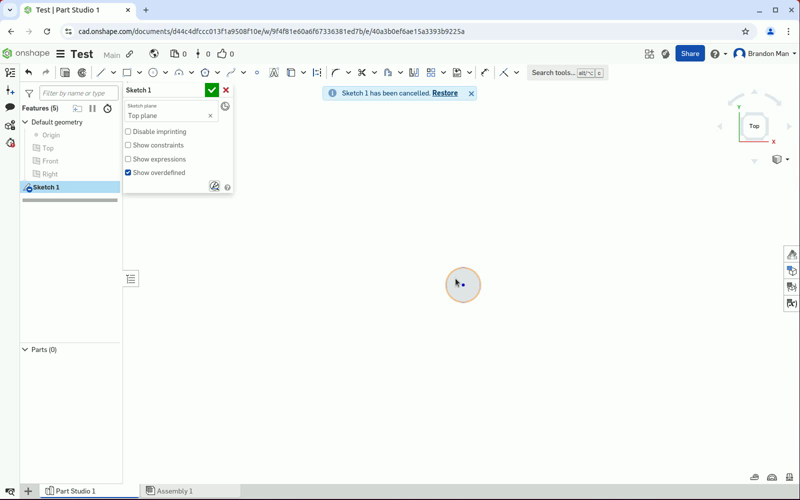
scroll(6)
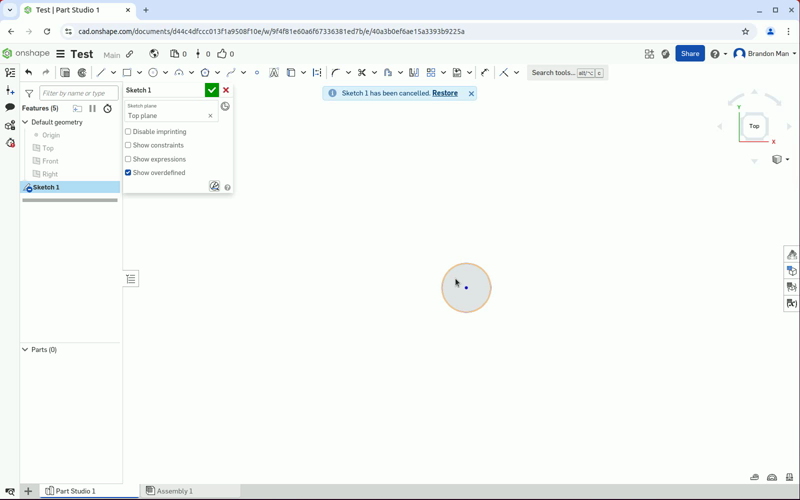
scroll(6)
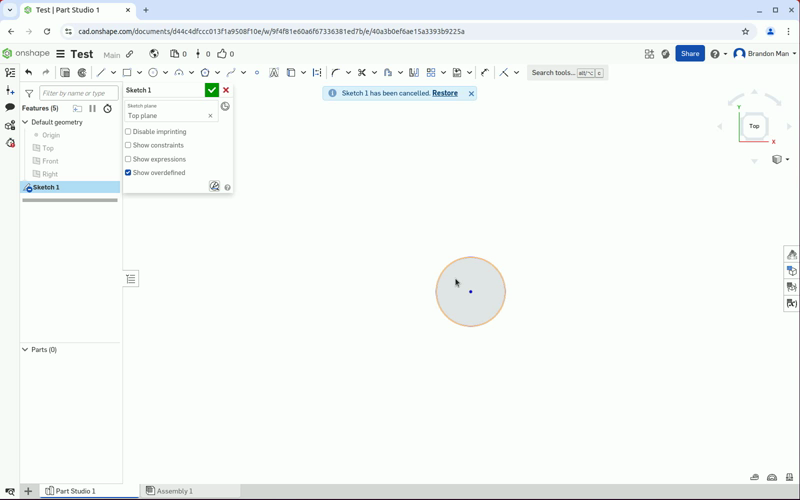
scroll(6)
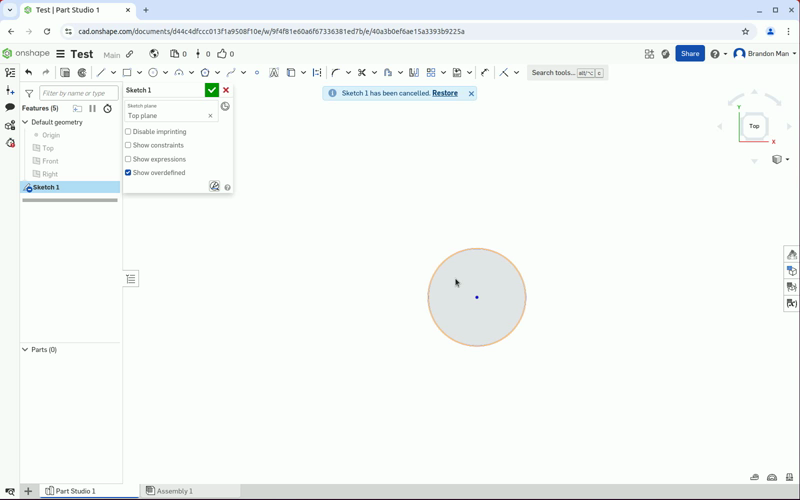
scroll(6)
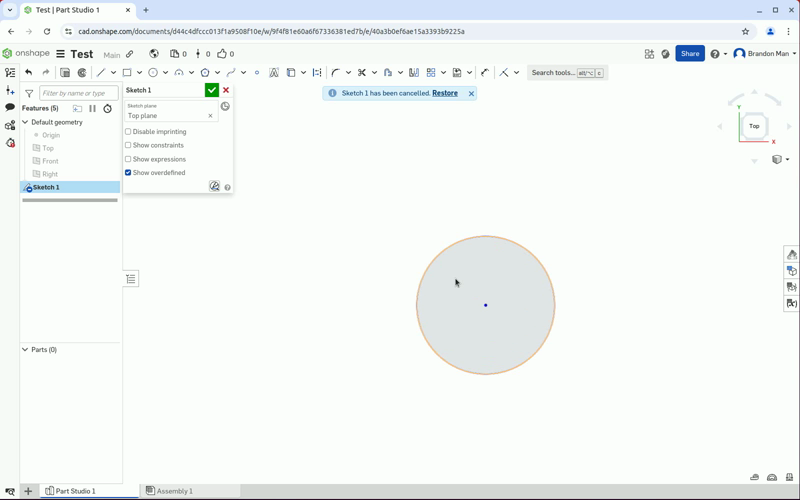
scroll(6)
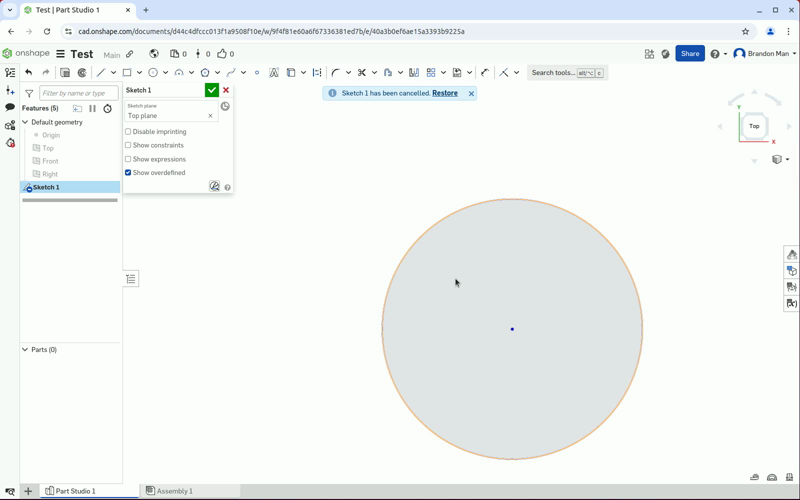
click(455, 278)
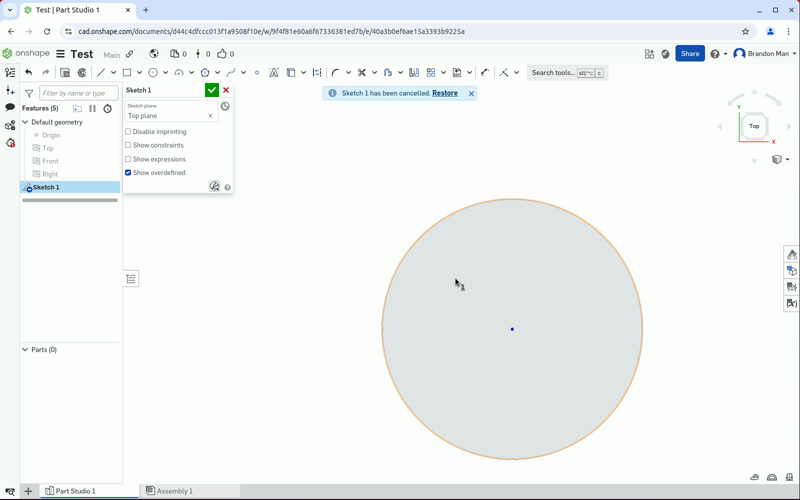
scroll(-6)
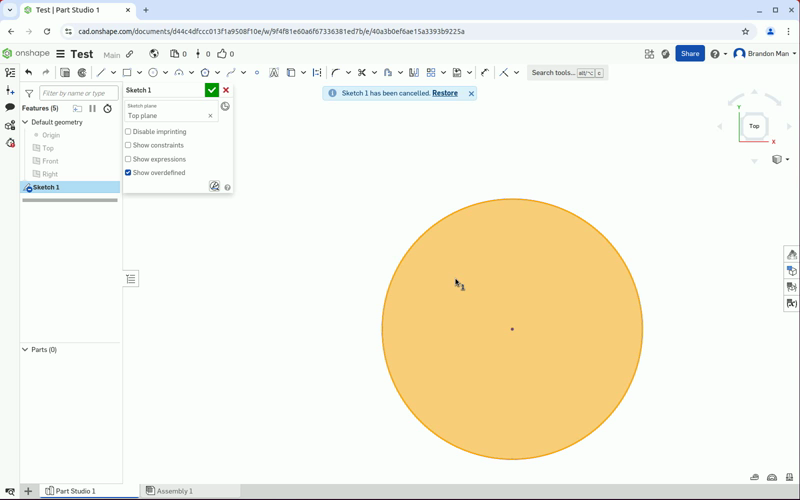
scroll(-6)
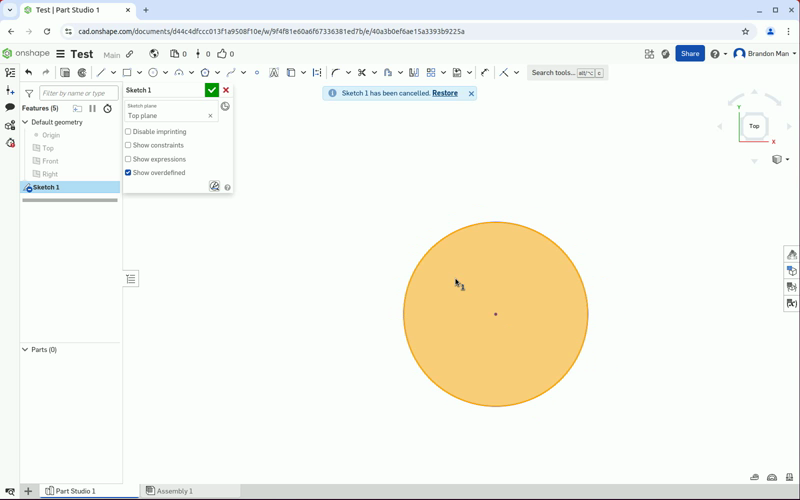
scroll(-6)
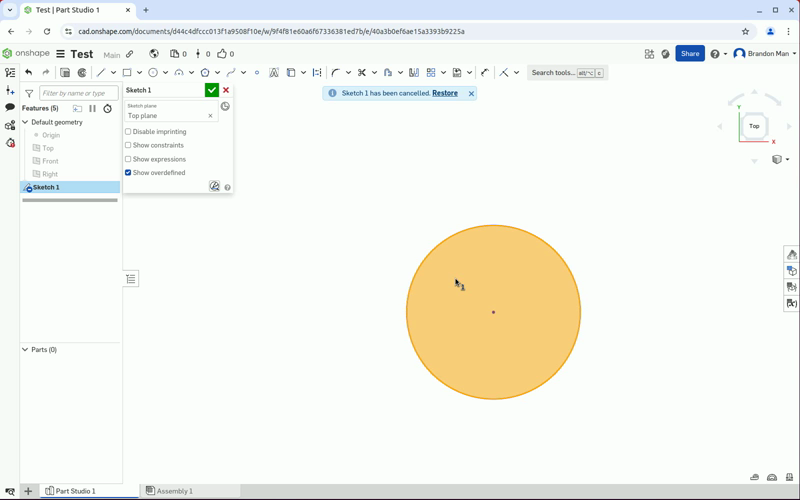
scroll(-6)
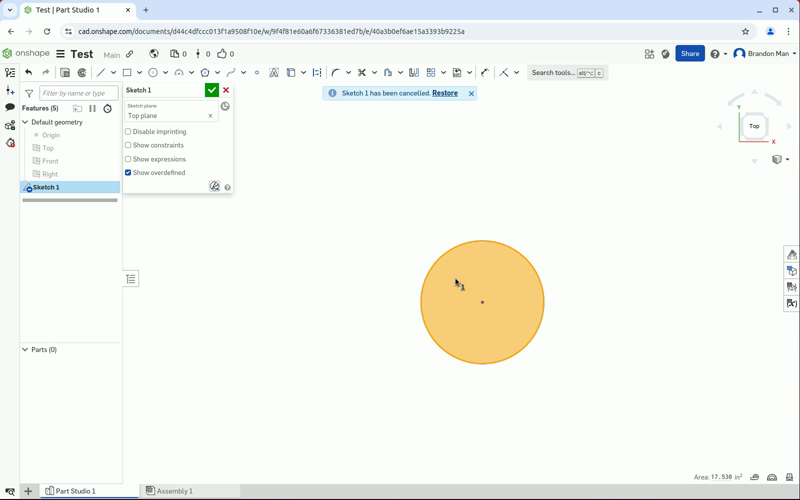
scroll(-6)
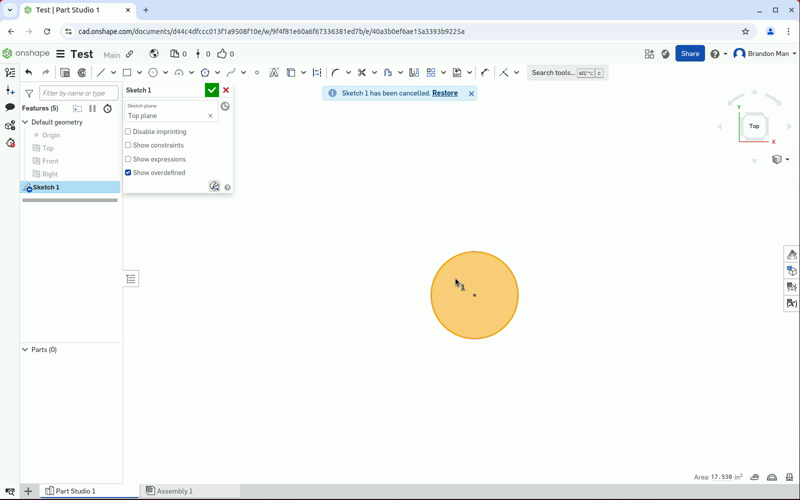
scroll(-6)
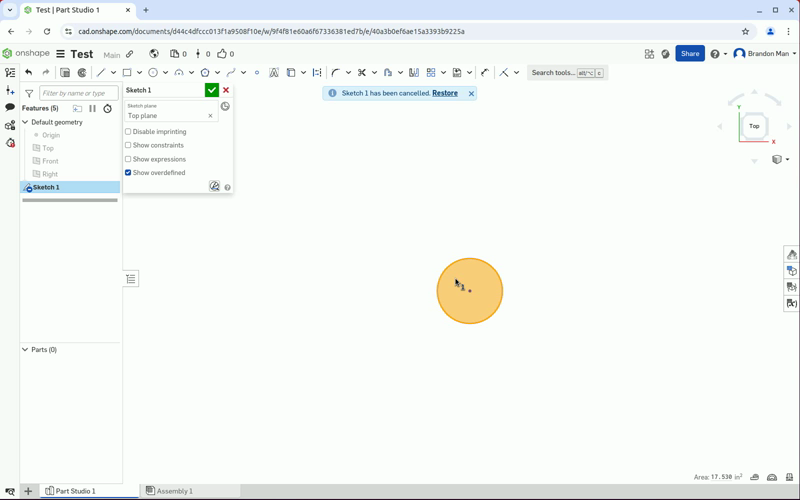
scroll(-6)
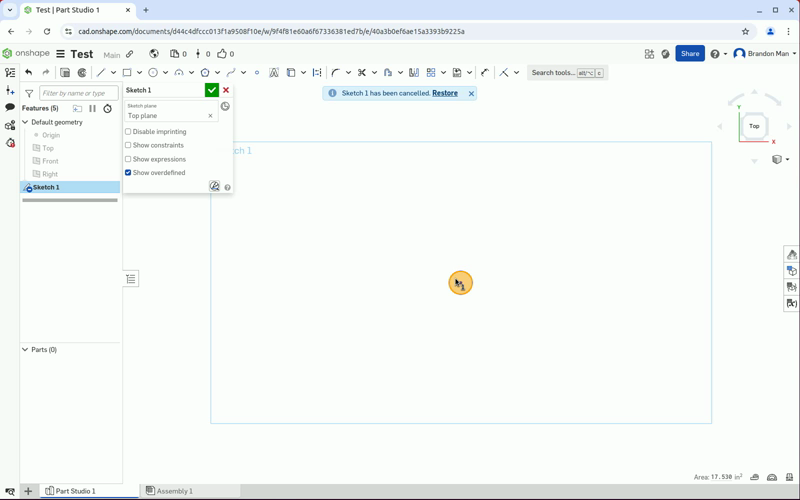
mouse_move(73, 352)
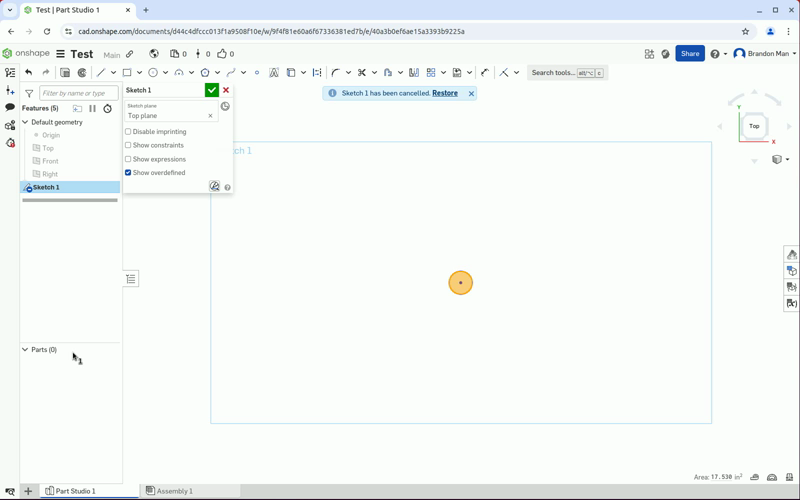
key(shift+y)
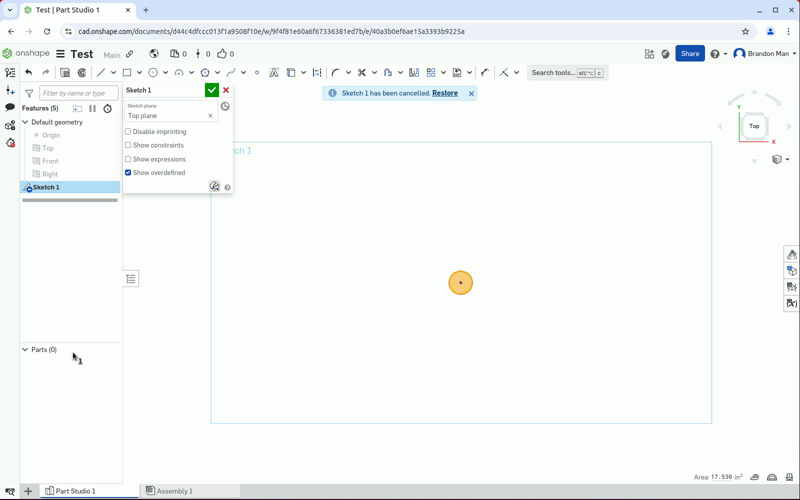
key(shift+e)
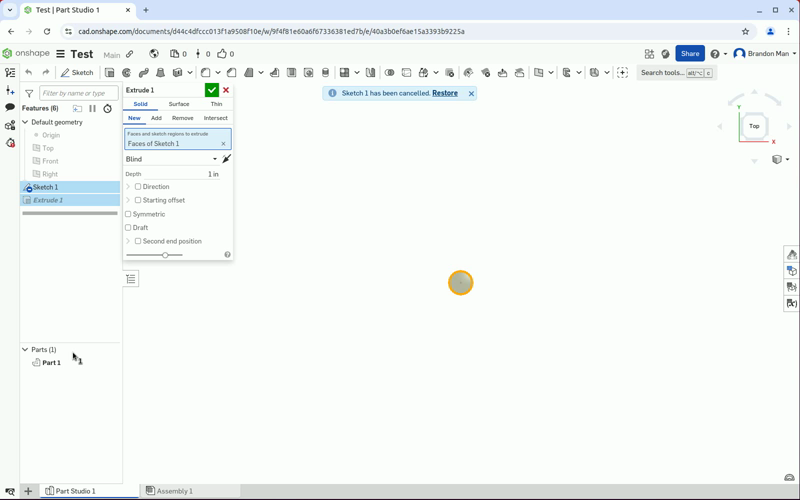
mouse_move(143, 106)
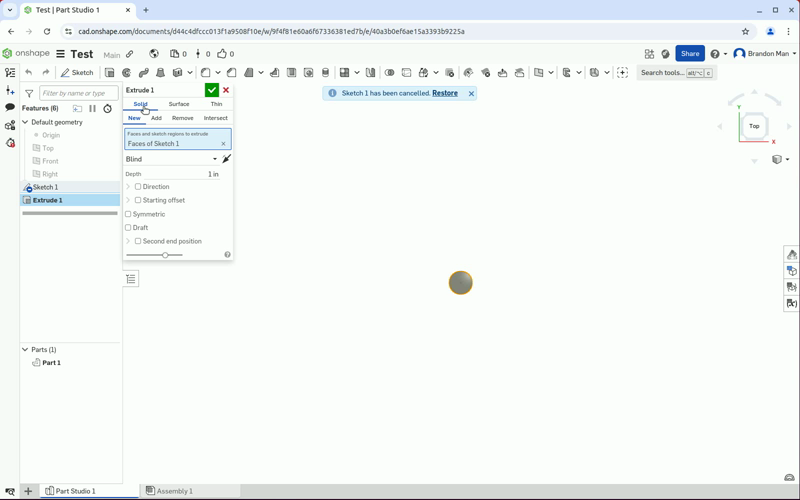
click(143, 106)
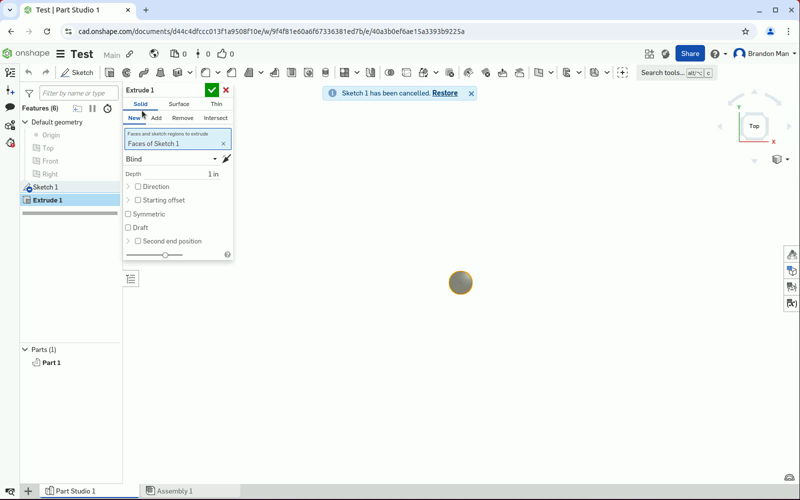
mouse_move(137, 120)
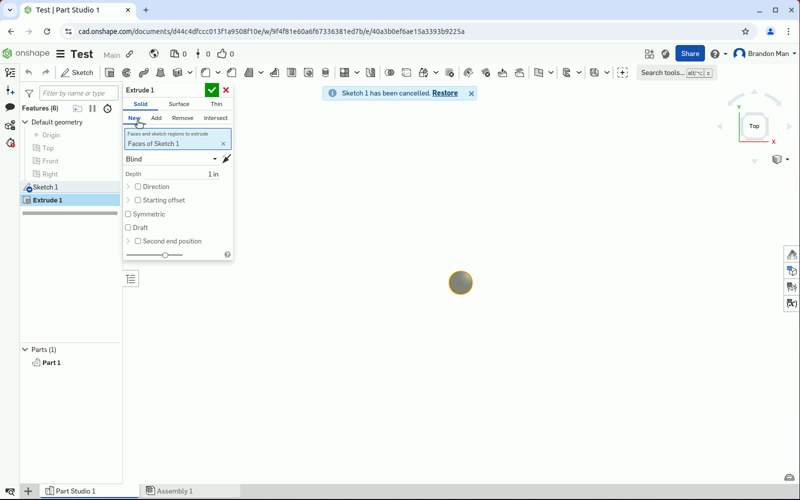
click(137, 120)
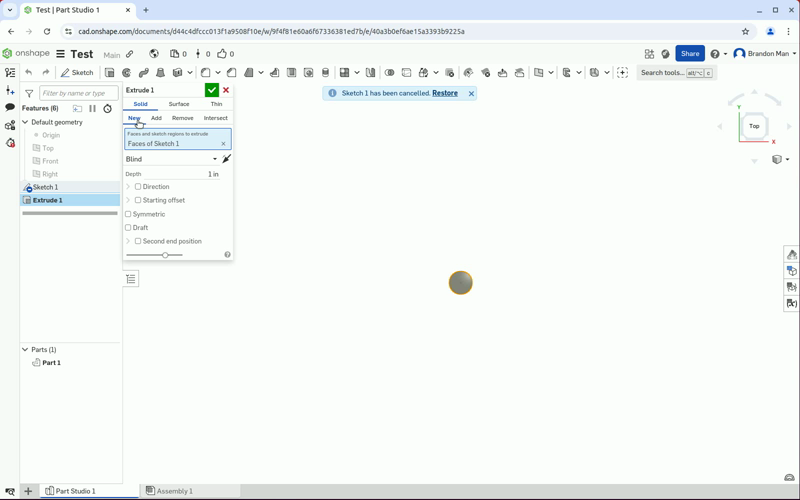
key(tab, 4)
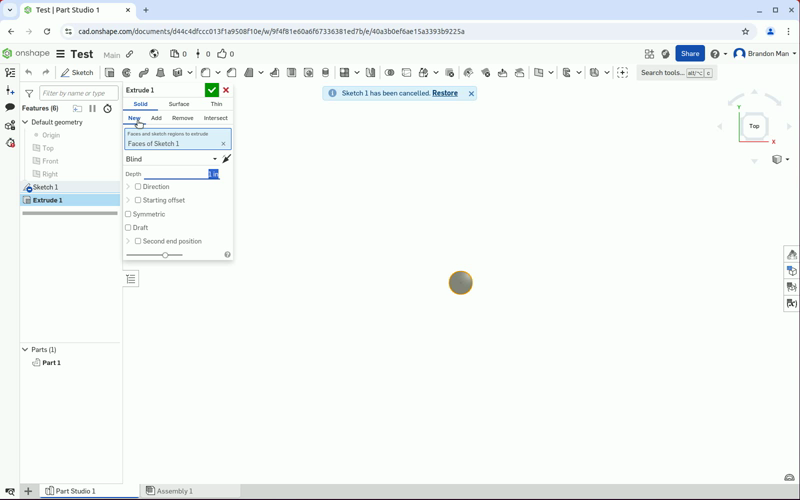
text(1.204)
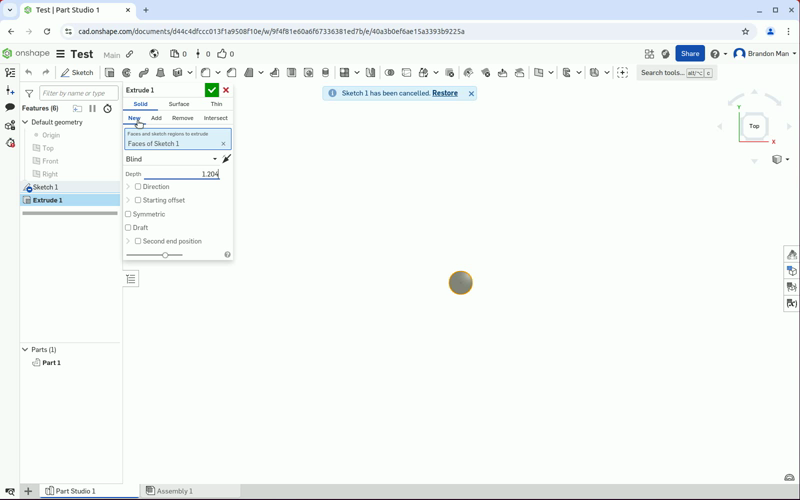
key(enter)
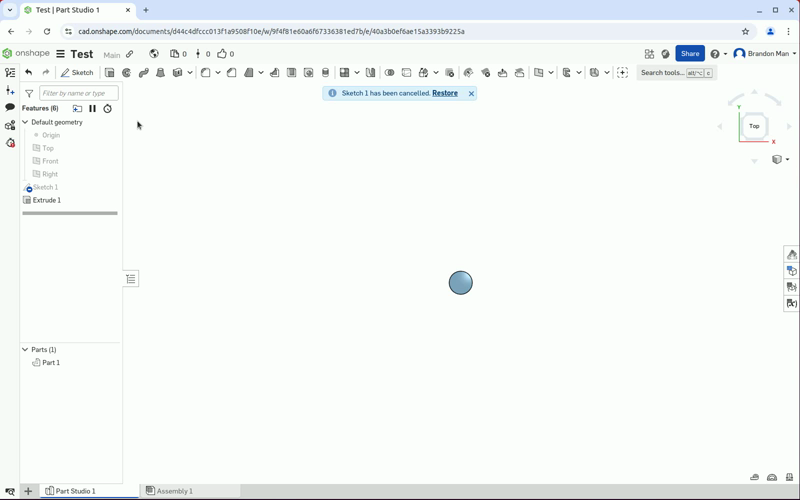
key(shift+h)
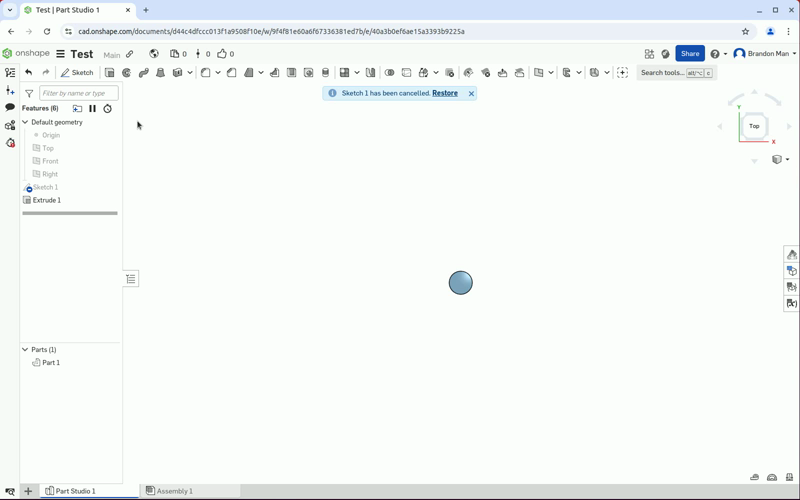
key(shift+h)
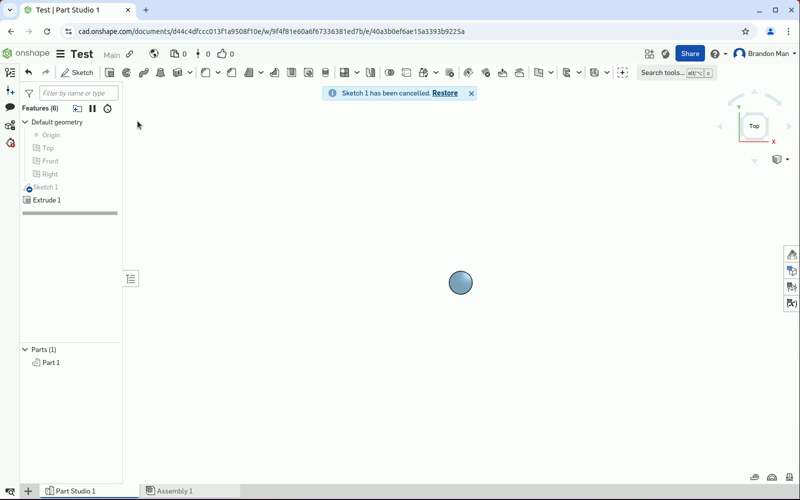
mouse_move(73, 189)
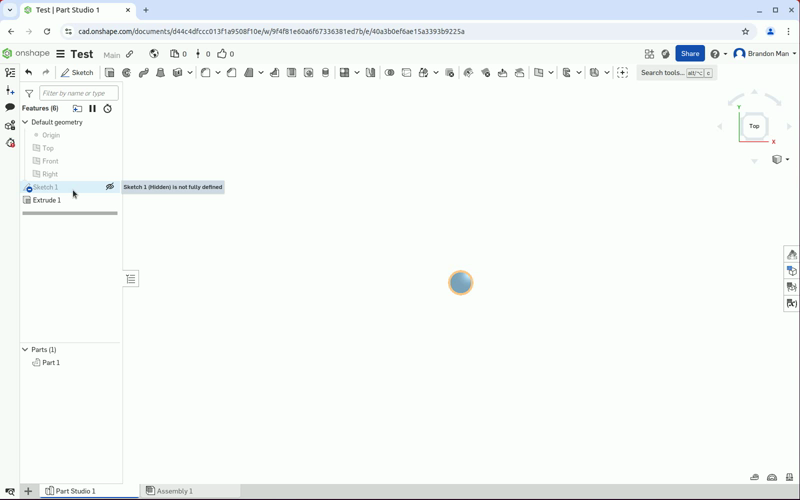
click(73, 189)
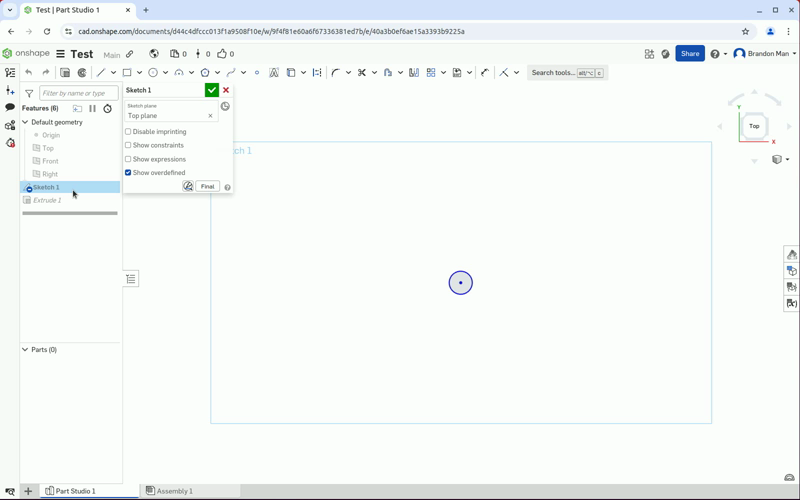
mouse_move(229, 92)
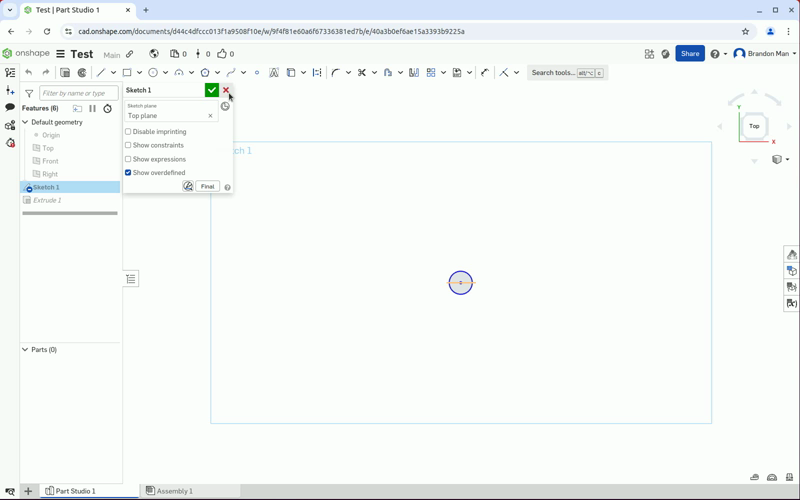
click(229, 92)
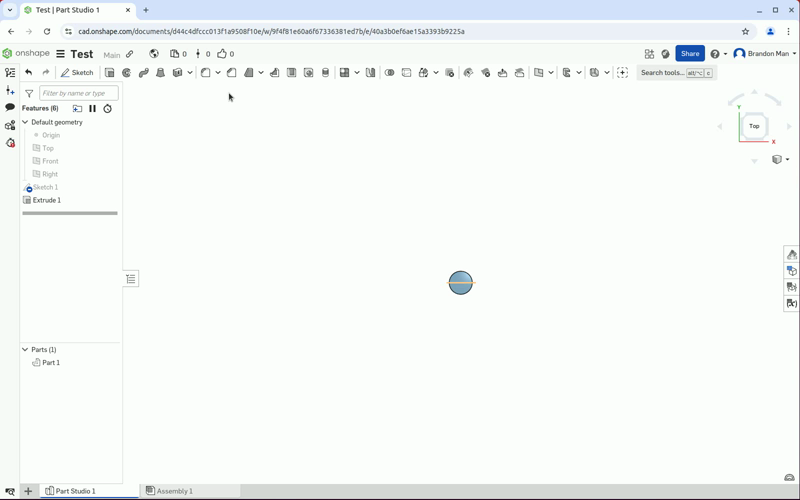
mouse_move(541, 75)
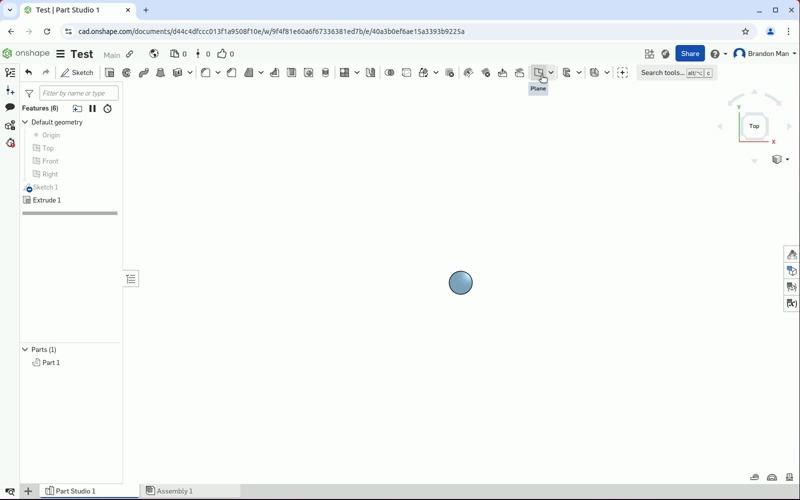
click(541, 75)
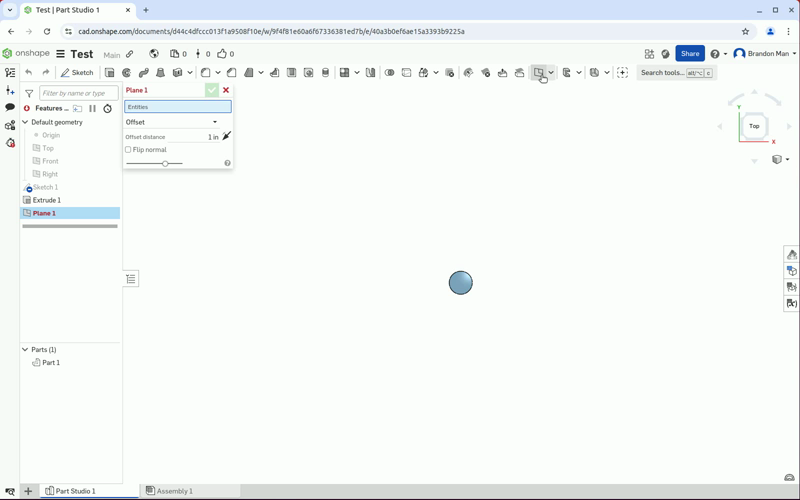
mouse_move(73, 150)
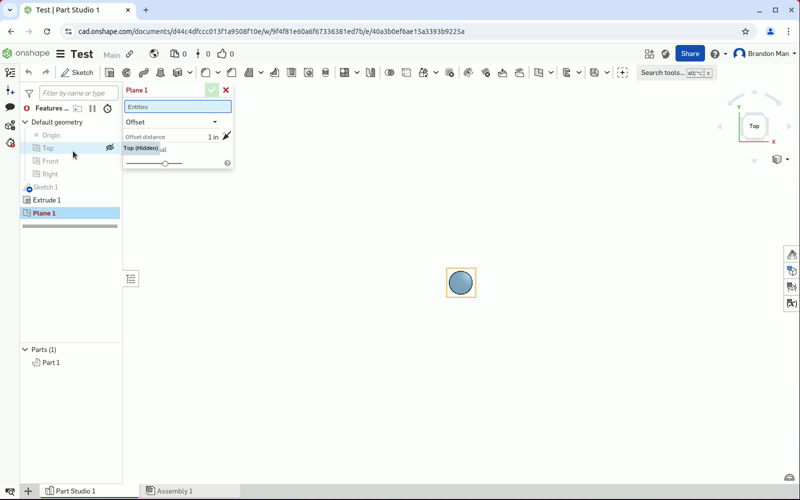
click(73, 150)
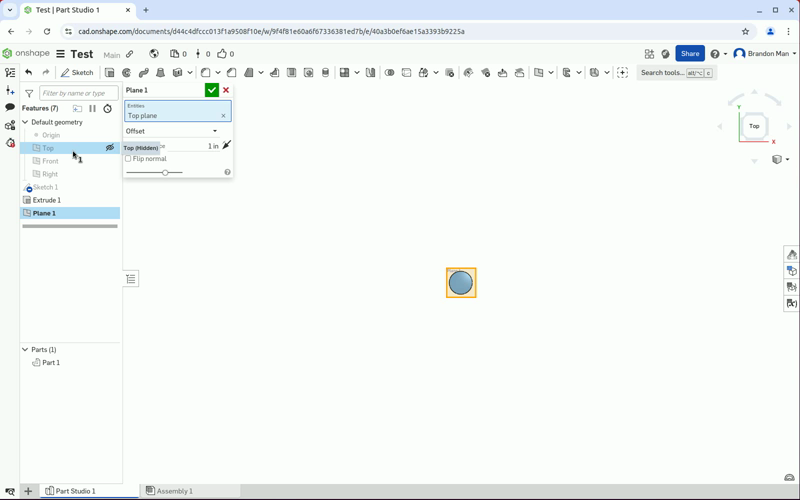
key(tab, 2)
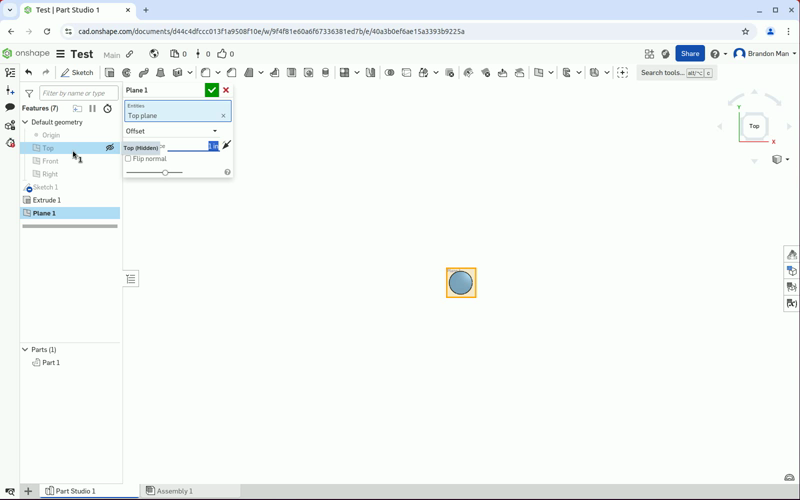
text(1.202)
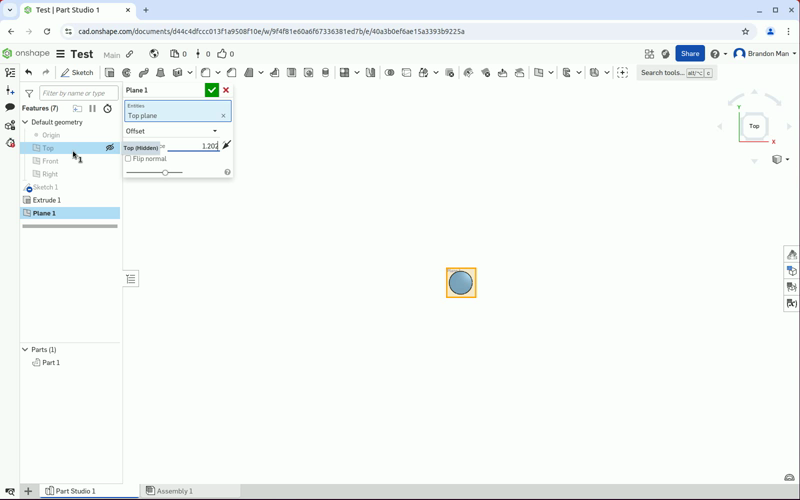
key(enter, 2)
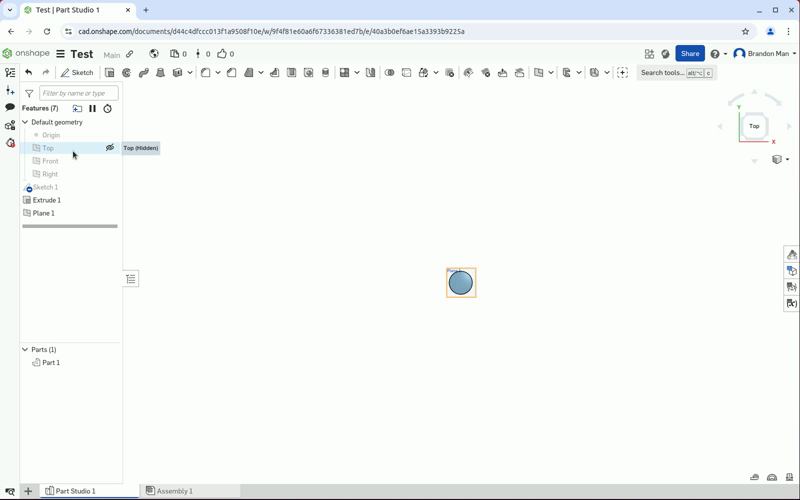
key(shift+s)
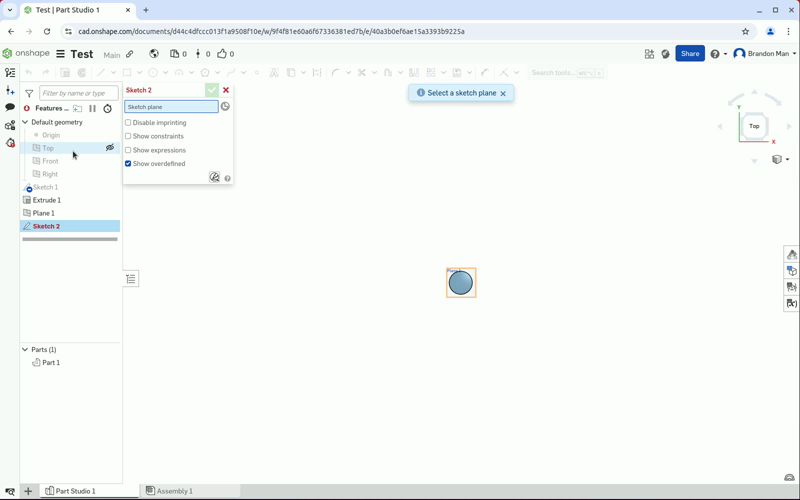
mouse_move(73, 215)
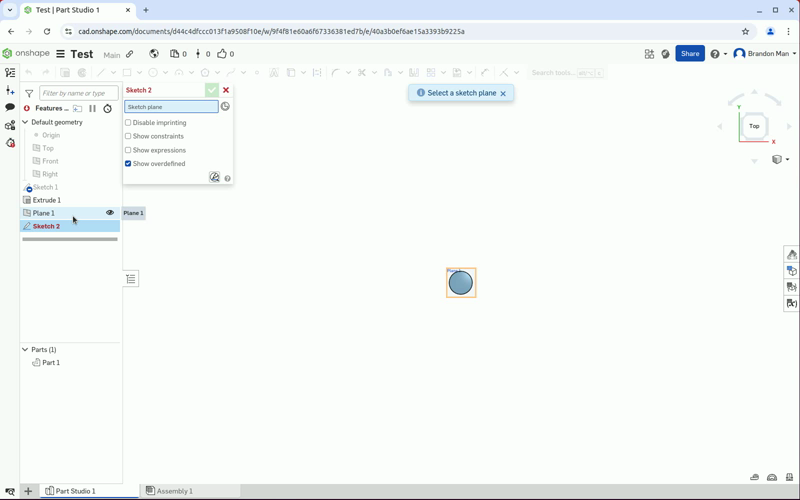
click(73, 215)
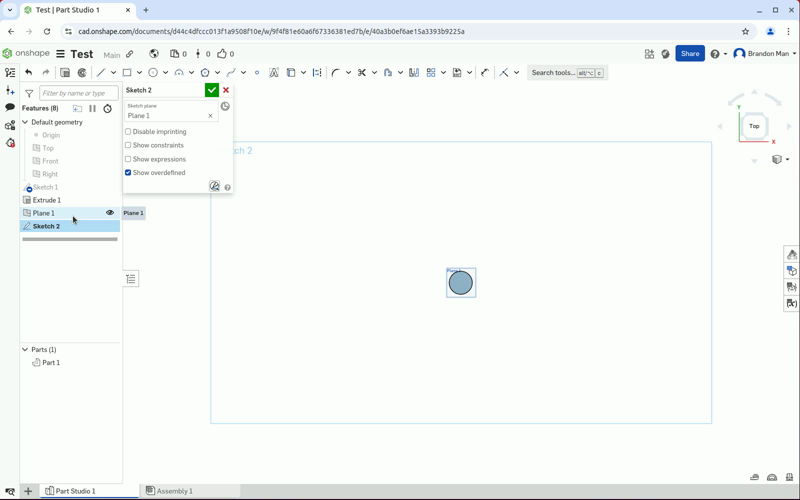
mouse_move(73, 352)
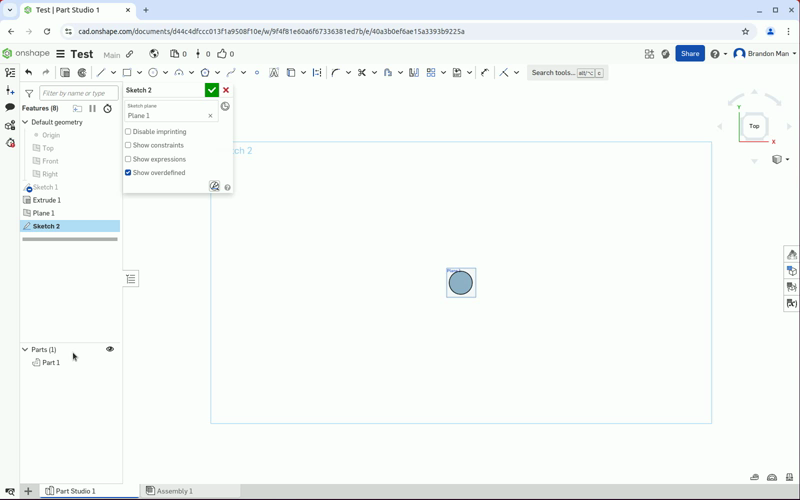
key(y)
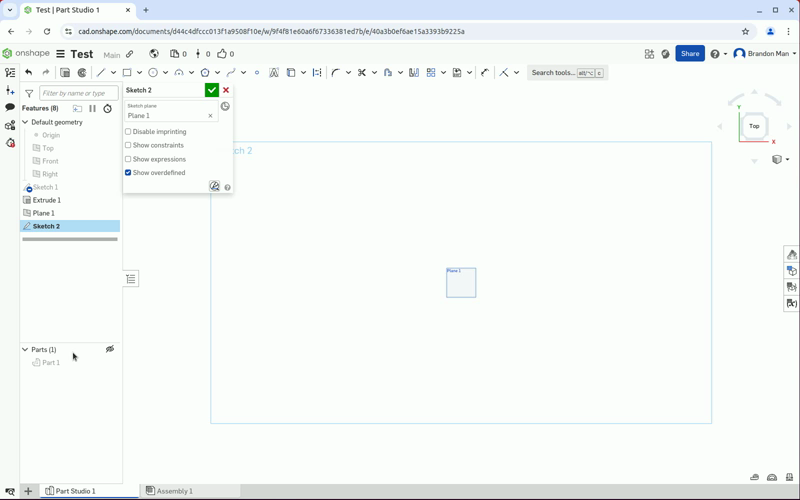
key(c)
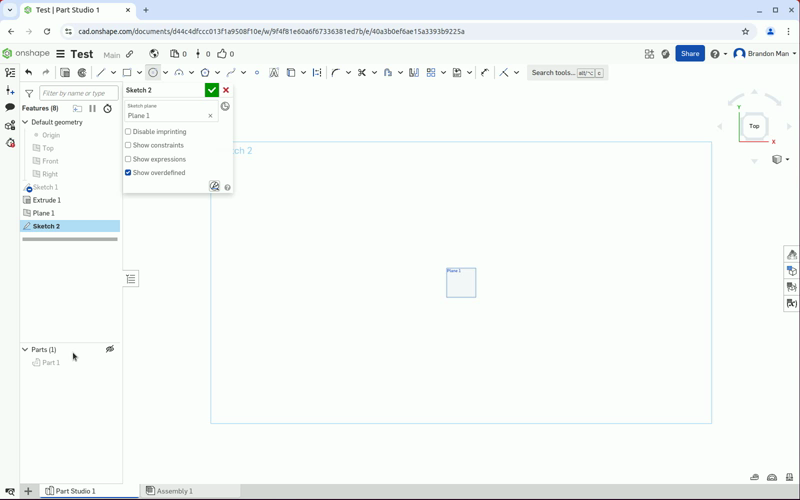
key_down(shift)
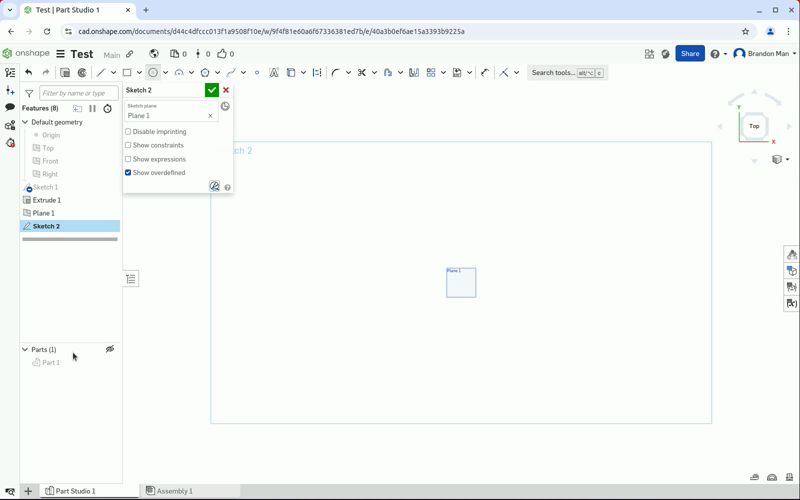
mouse_move(461, 282)
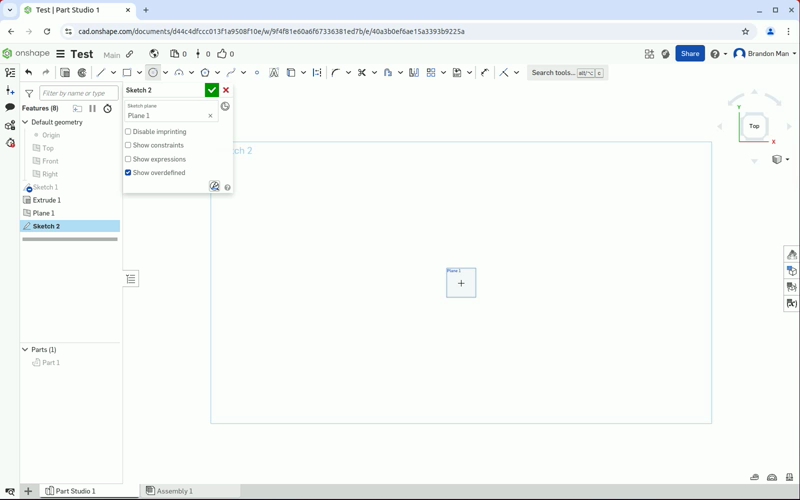
click(461, 282)
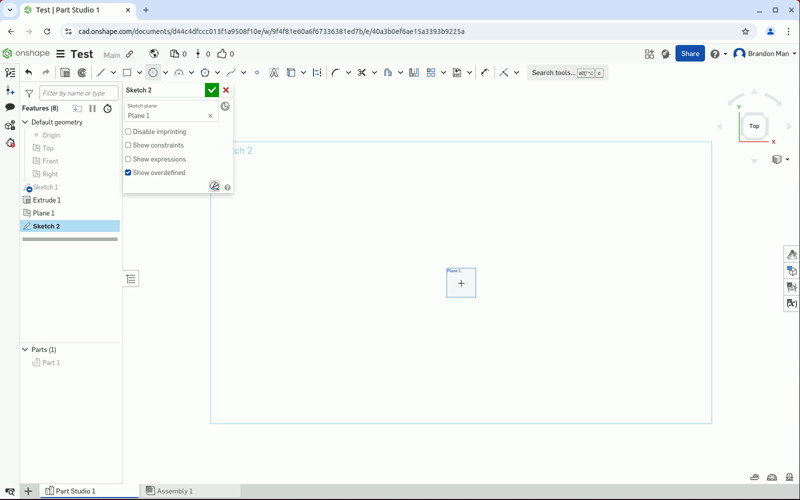
key_up(shift)
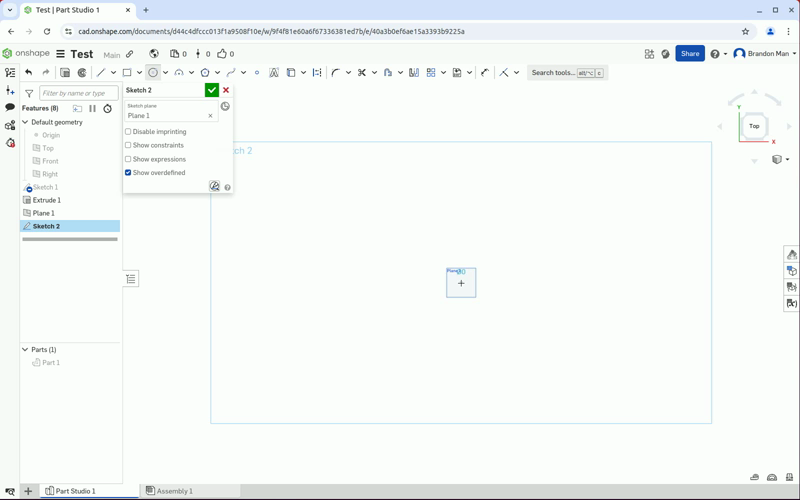
mouse_move(463, 282)
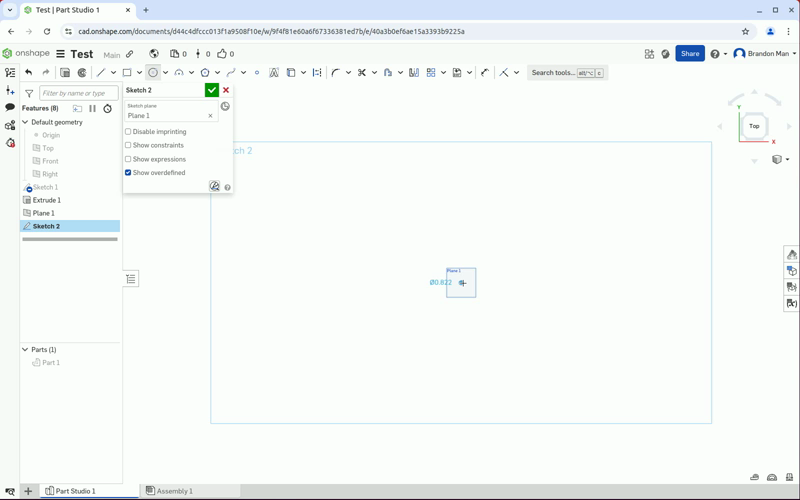
scroll(6)
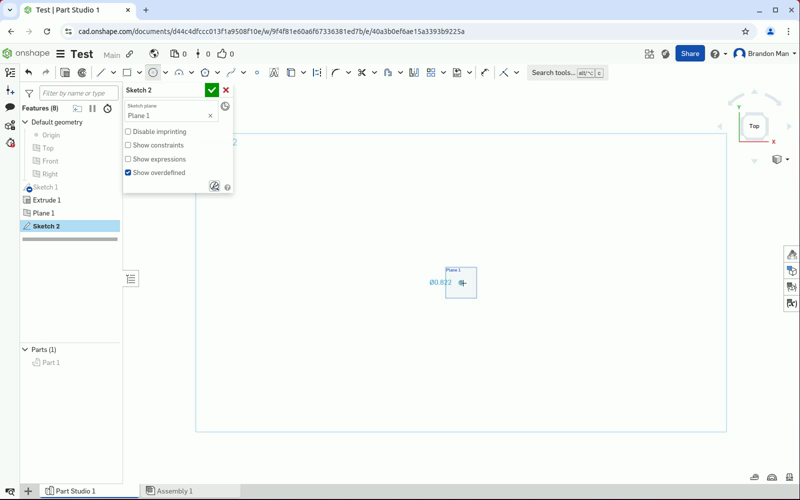
scroll(6)
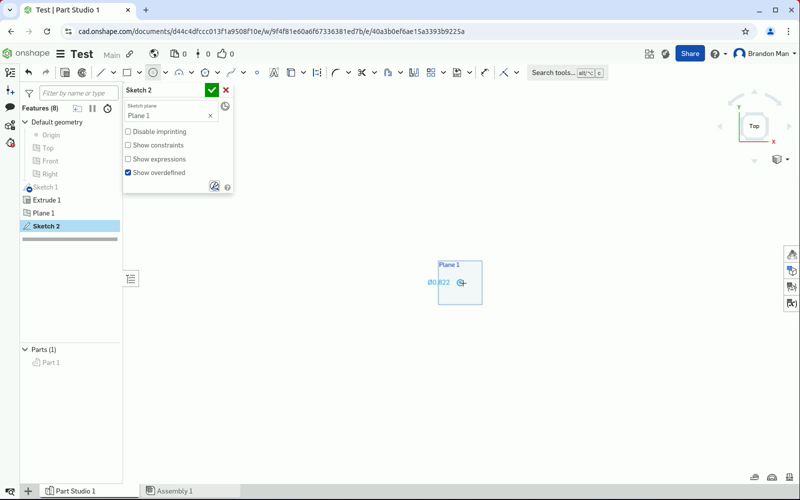
scroll(6)
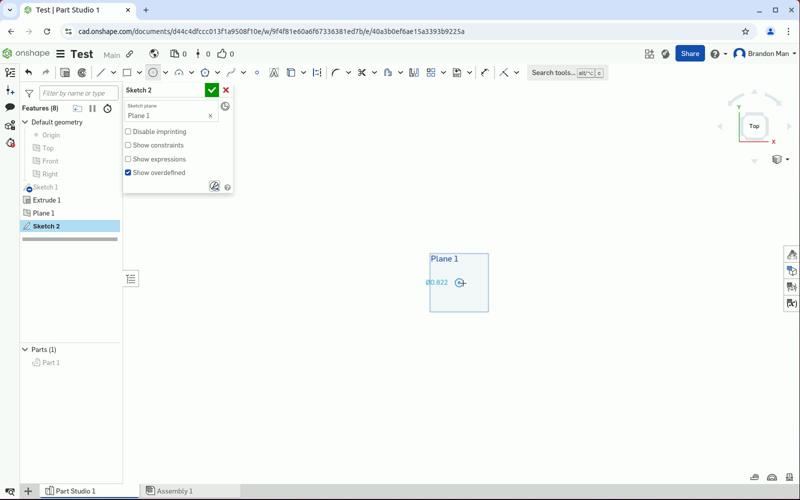
scroll(6)
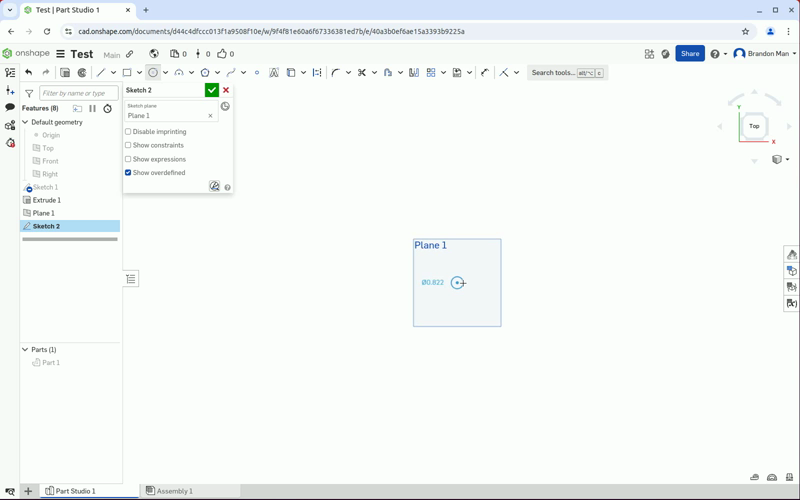
scroll(6)
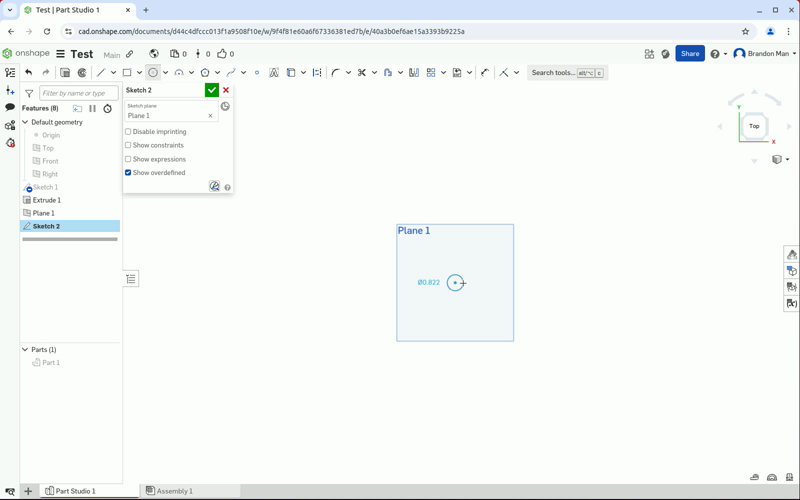
scroll(6)
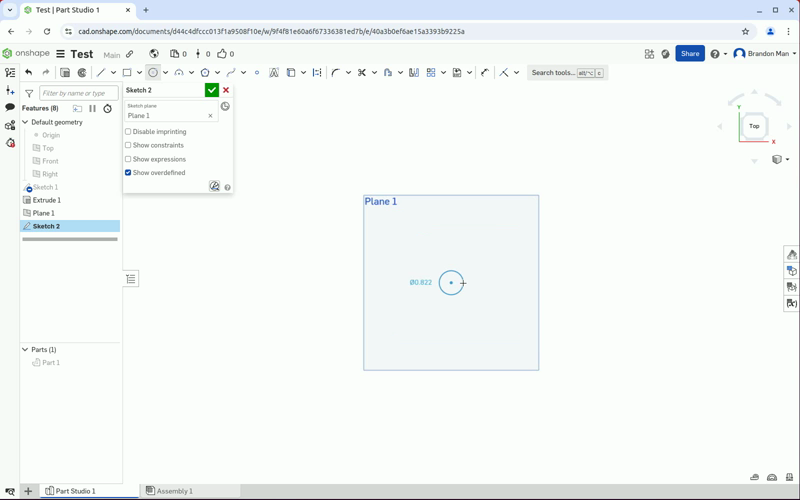
scroll(6)
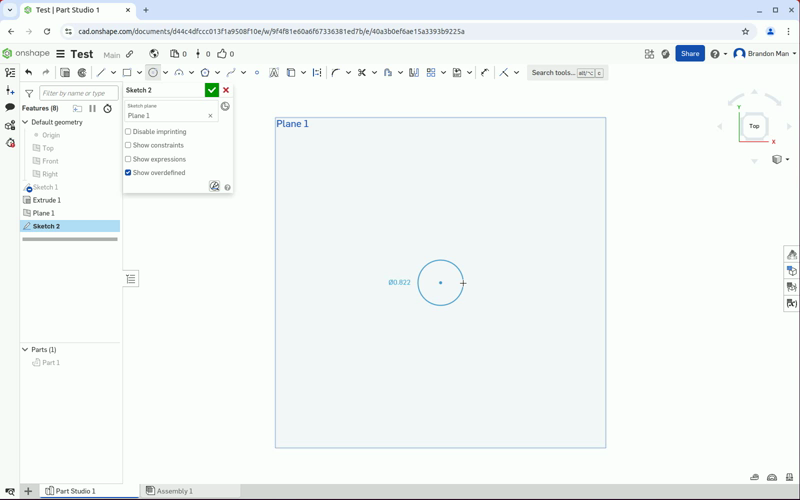
click(463, 282)
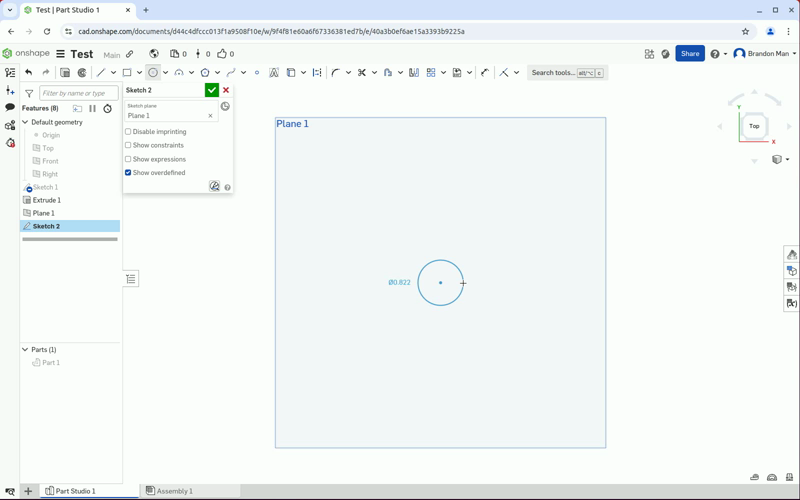
scroll(-6)
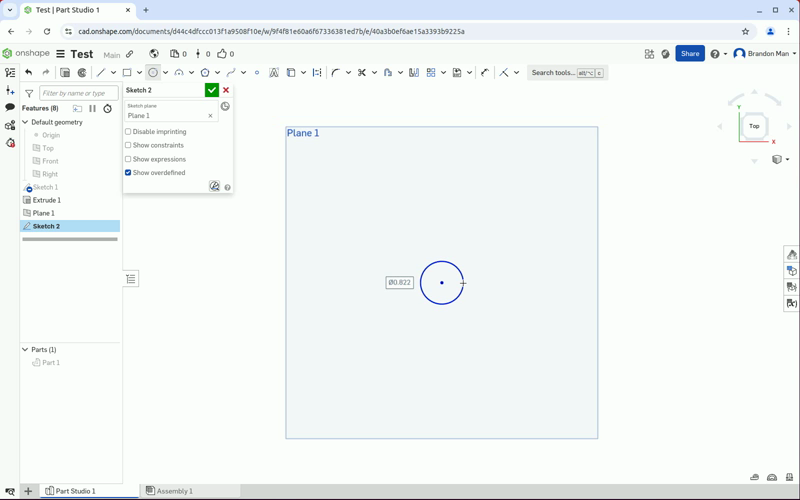
scroll(-6)
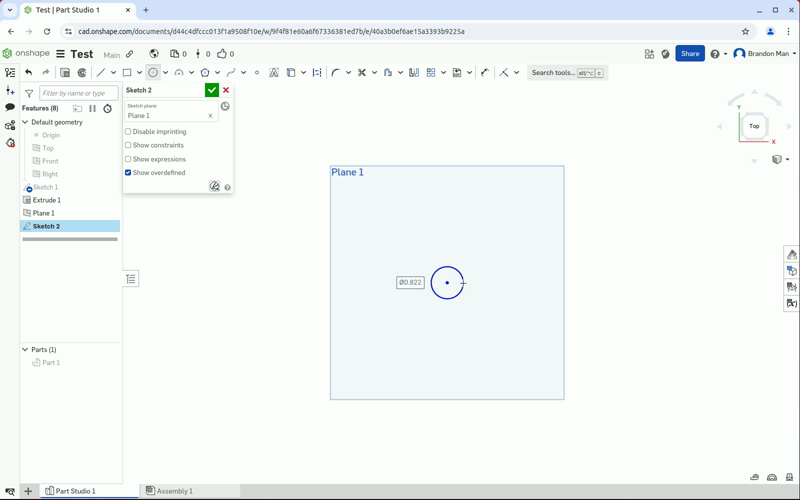
scroll(-6)
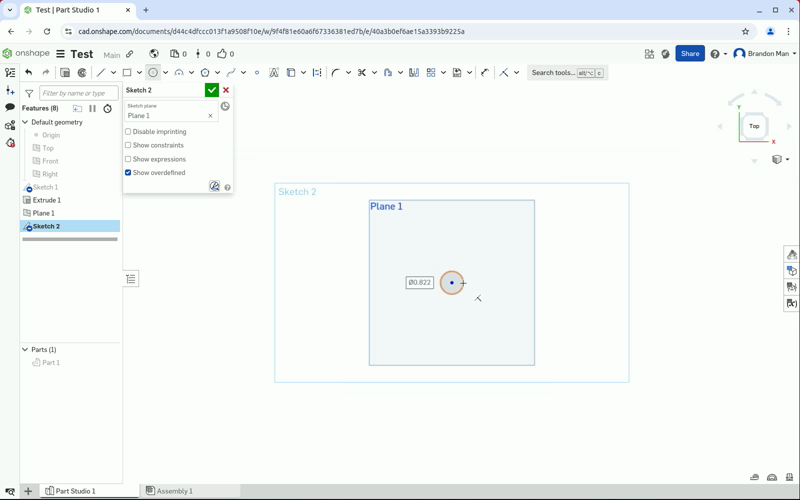
scroll(-6)
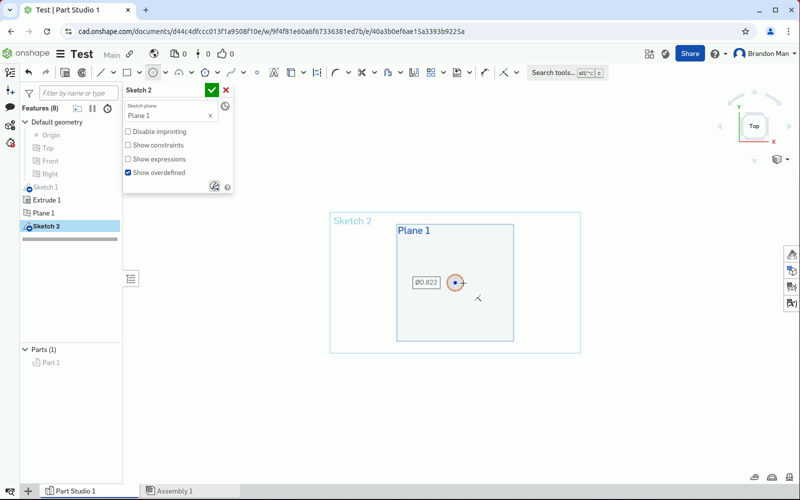
scroll(-6)
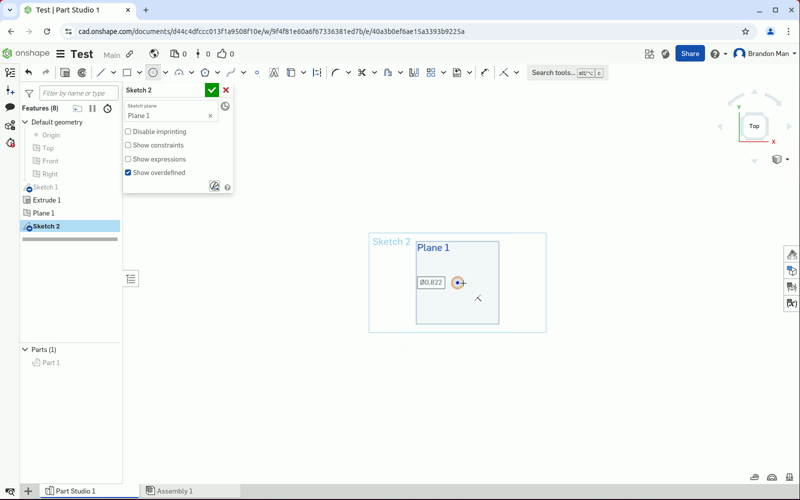
scroll(-6)
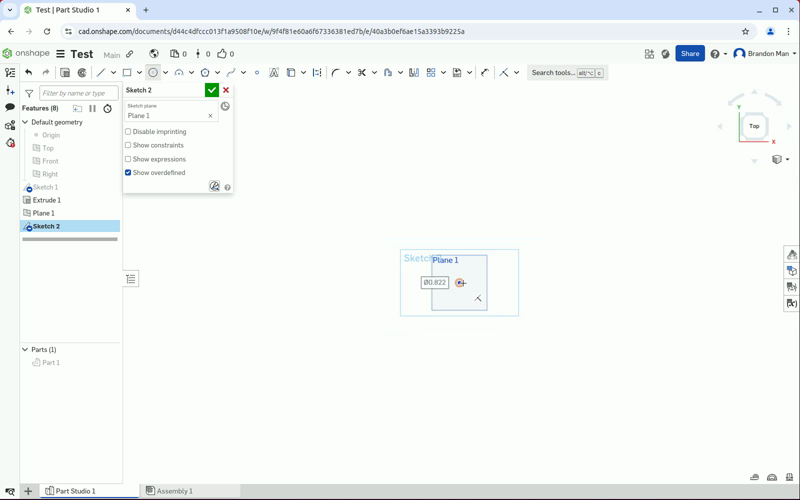
scroll(-6)
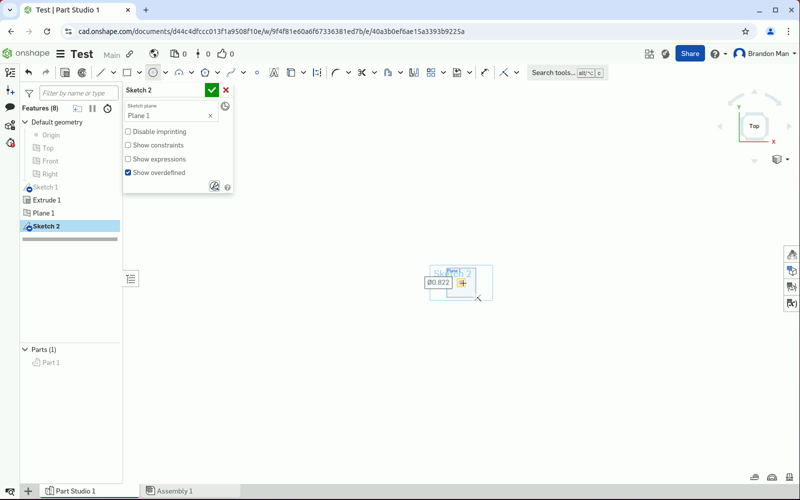
key(esc)
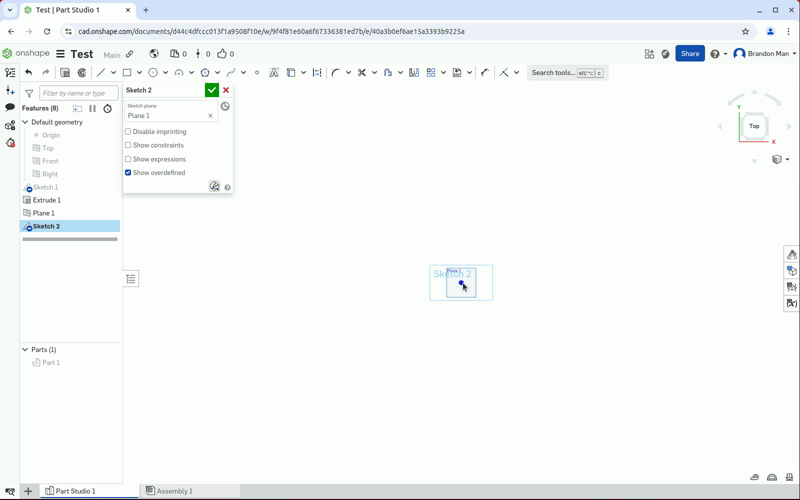
mouse_move(460, 282)
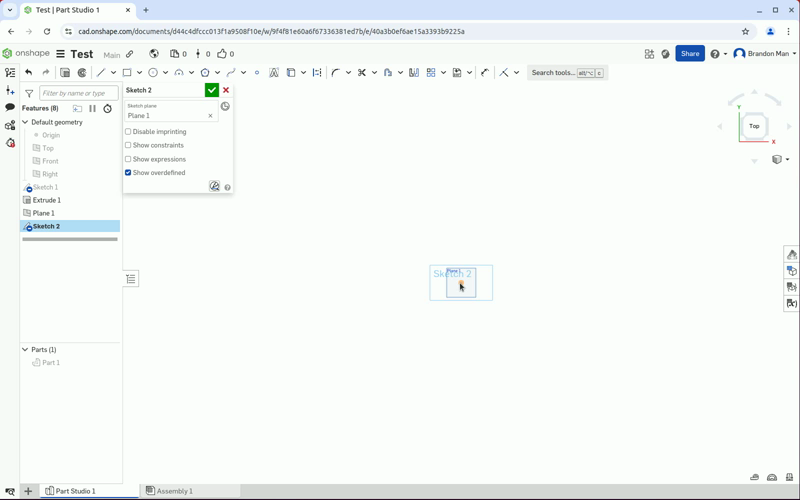
scroll(6)
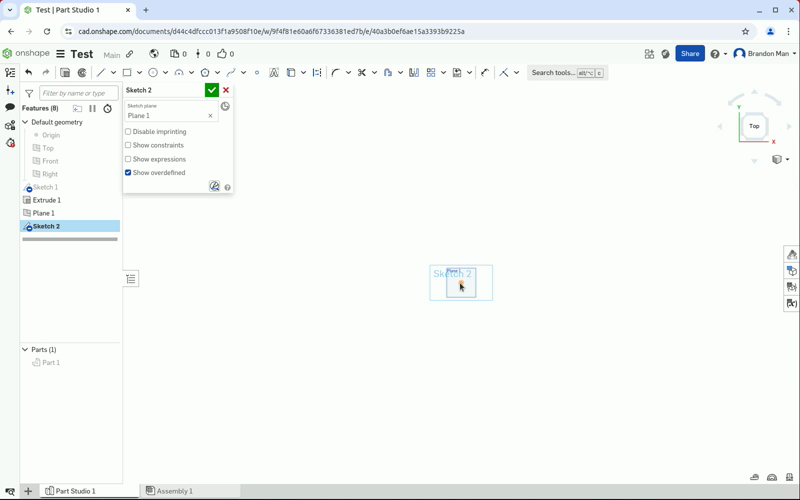
scroll(6)
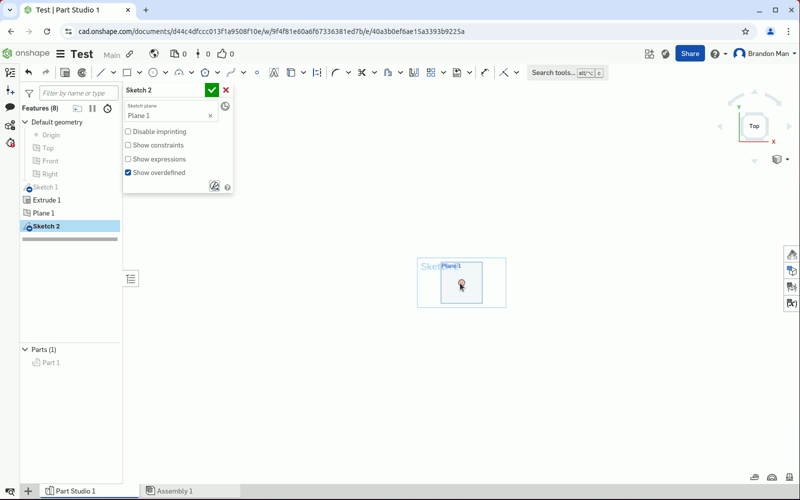
scroll(6)
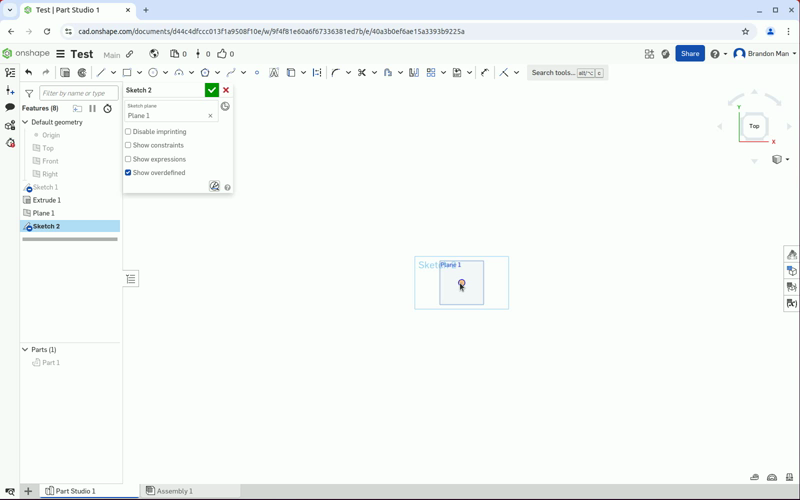
scroll(6)
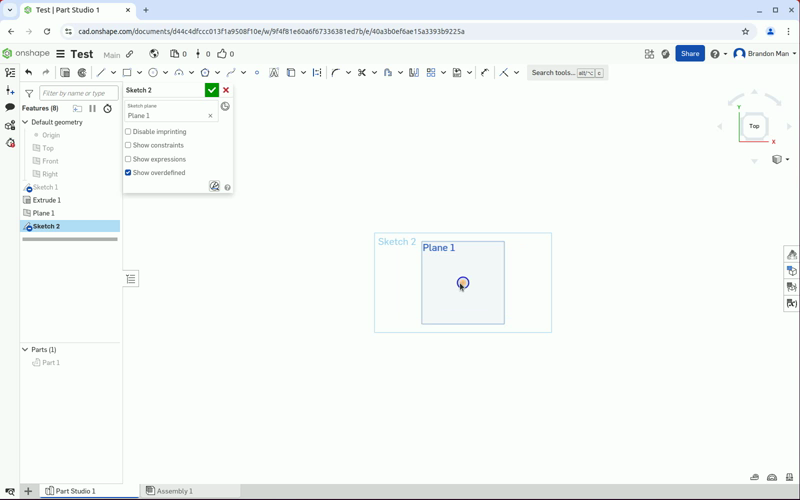
scroll(6)
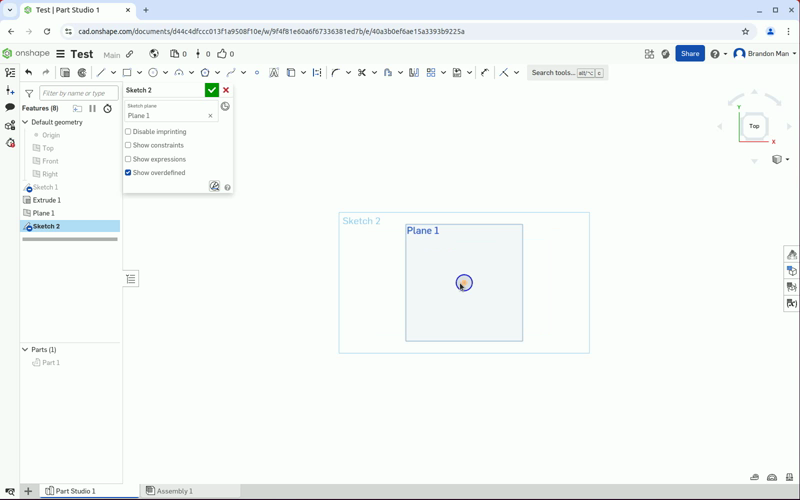
scroll(6)
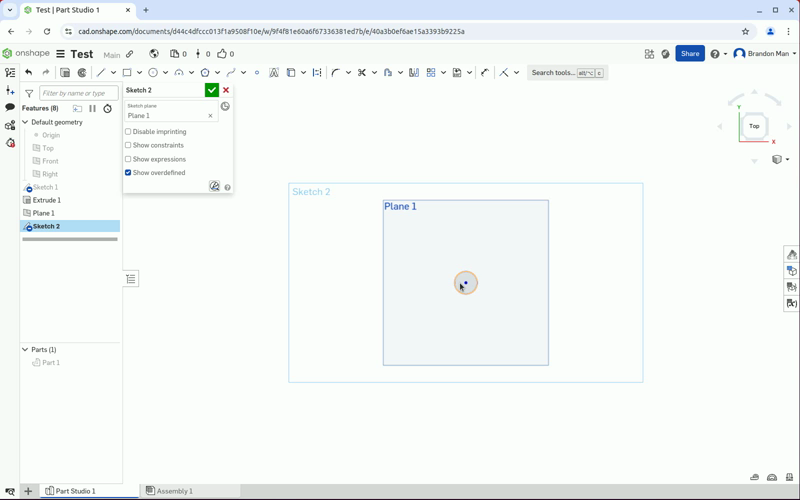
scroll(6)
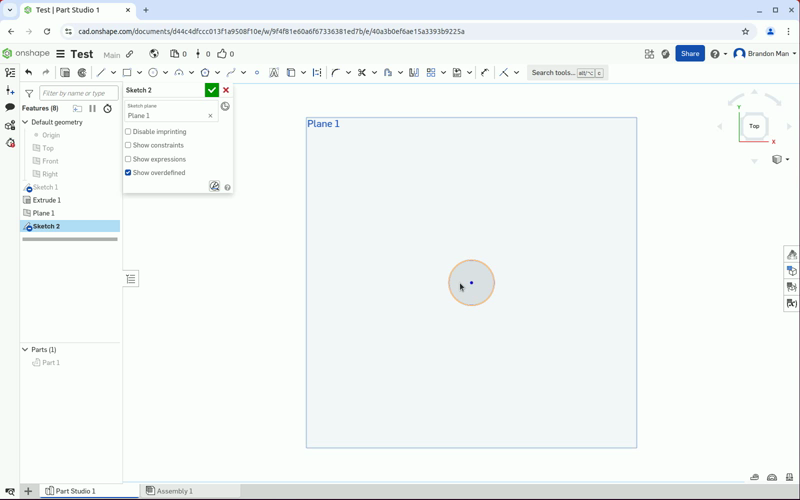
click(460, 282)
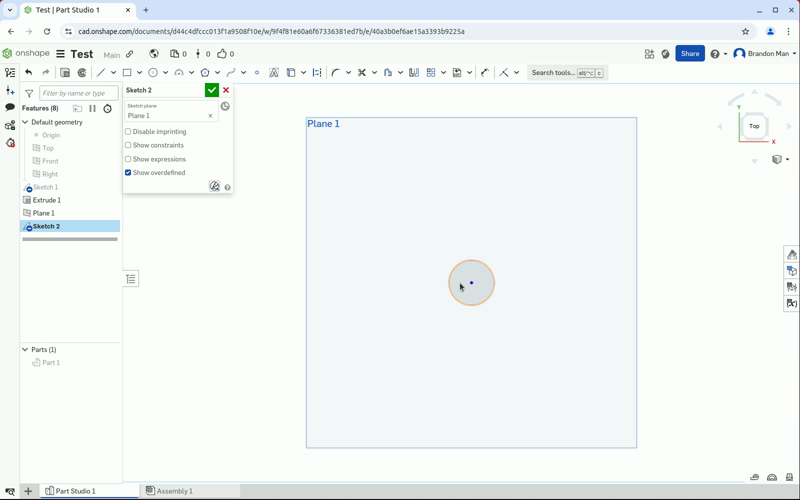
scroll(-6)
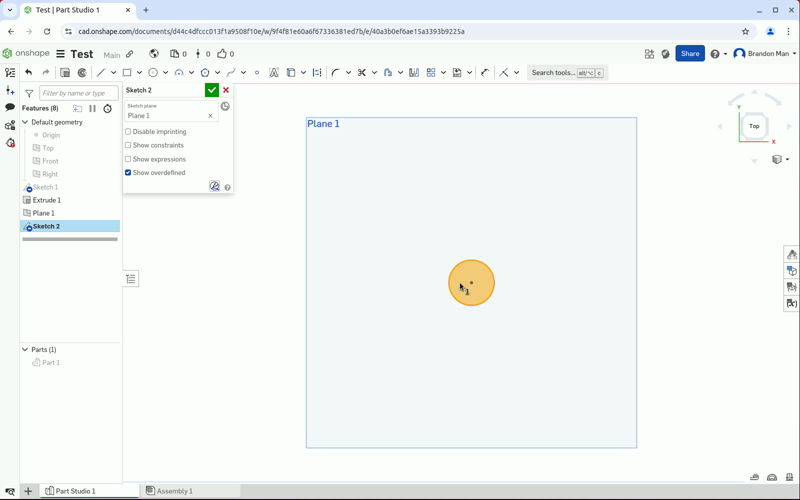
scroll(-6)
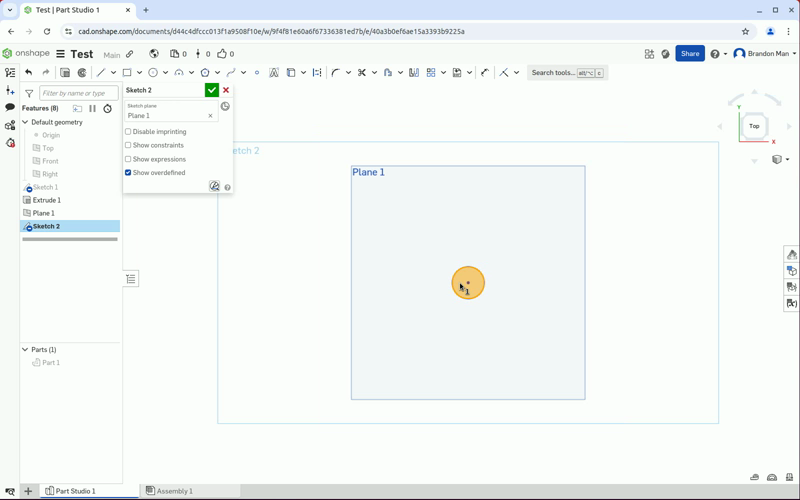
scroll(-6)
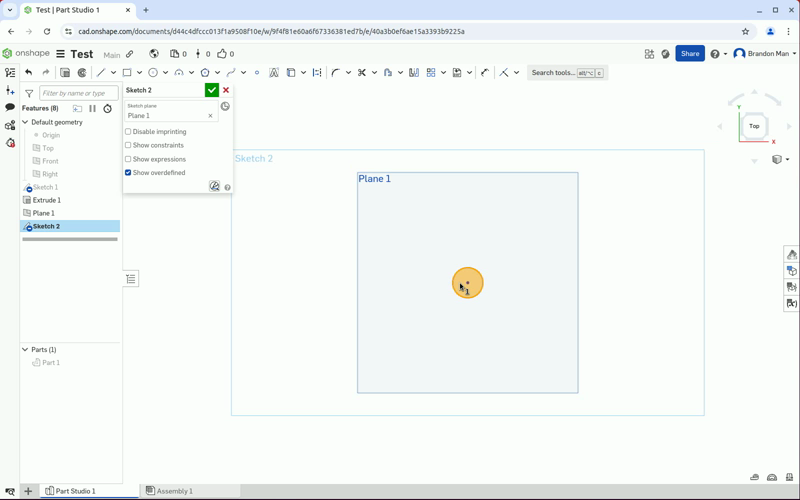
scroll(-6)
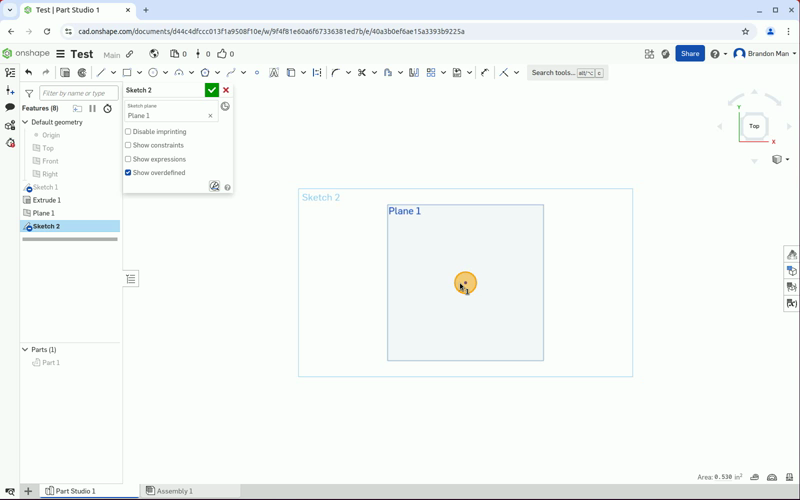
scroll(-6)
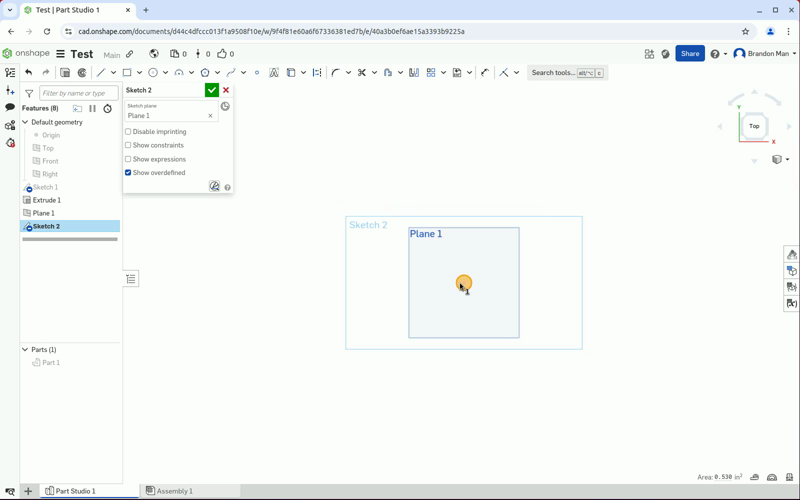
scroll(-6)
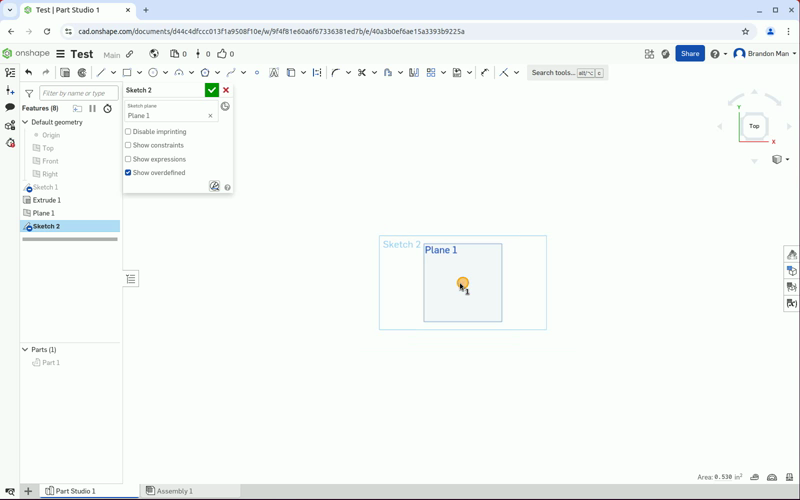
scroll(-6)
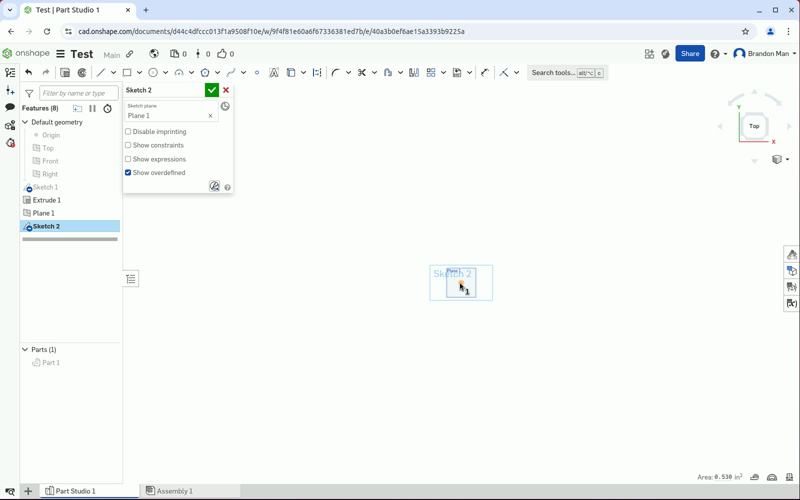
mouse_move(73, 352)
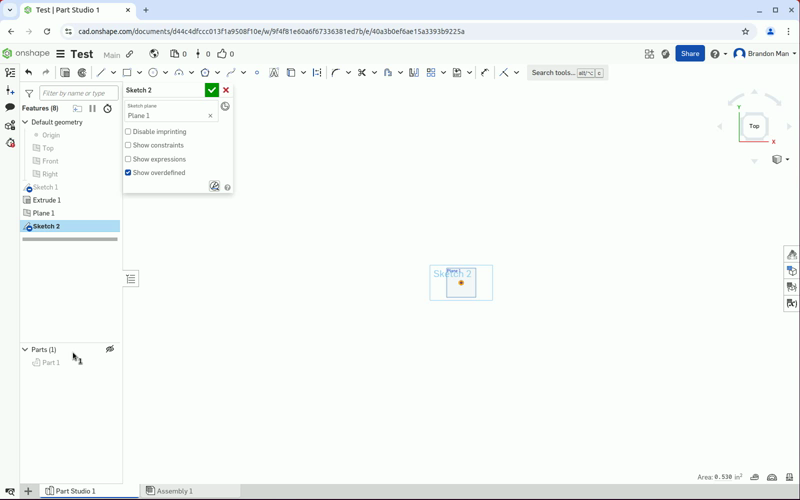
key(shift+y)
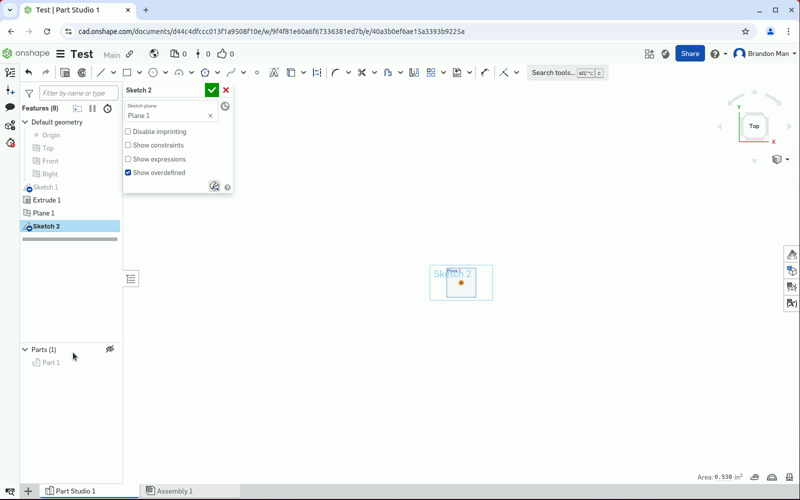
key(shift+e)
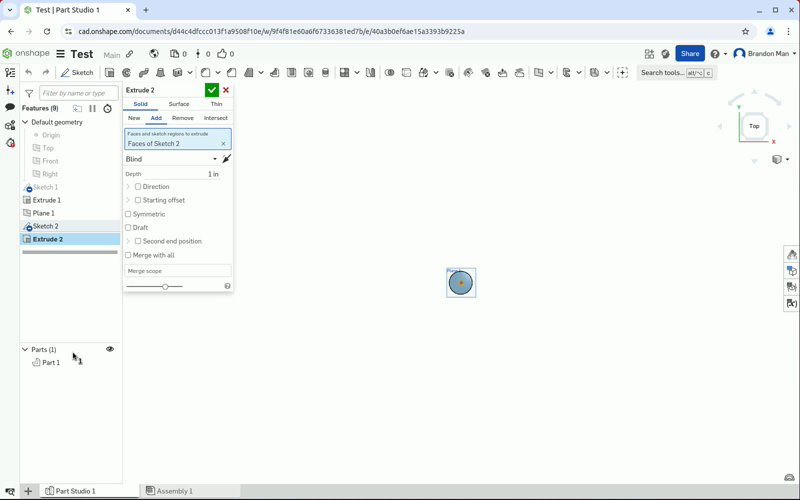
mouse_move(143, 106)
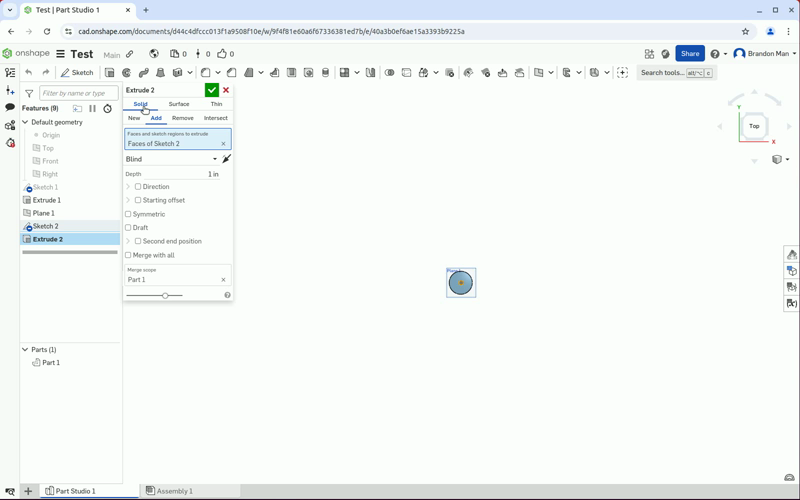
click(143, 106)
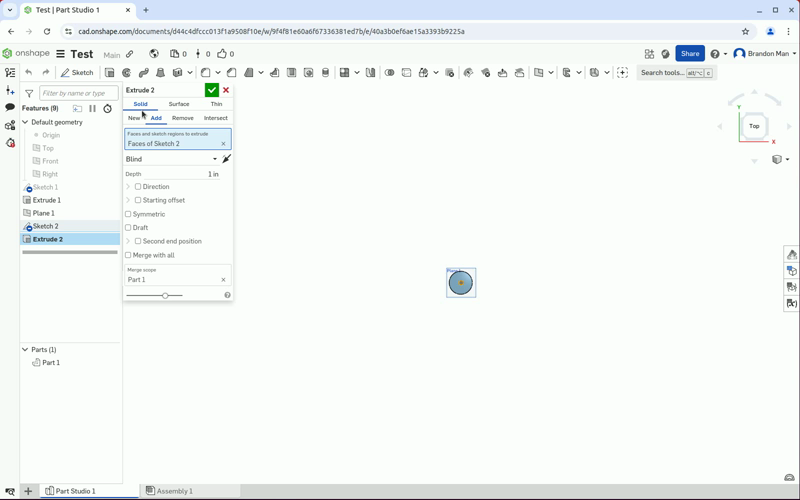
mouse_move(137, 120)
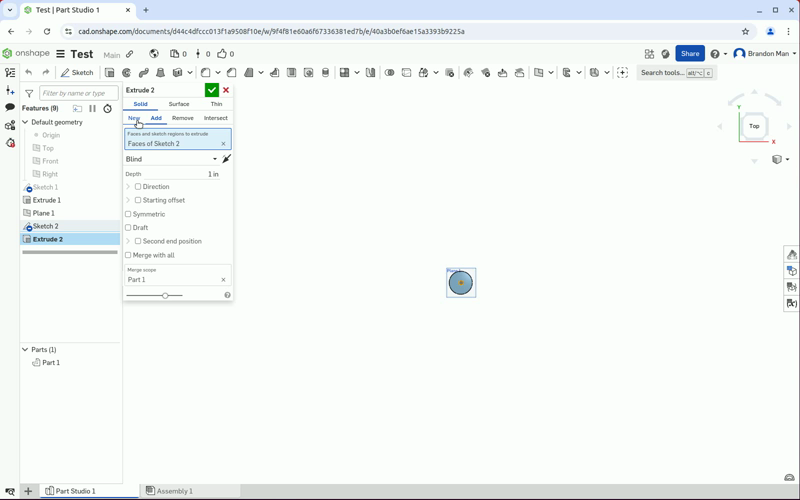
click(137, 120)
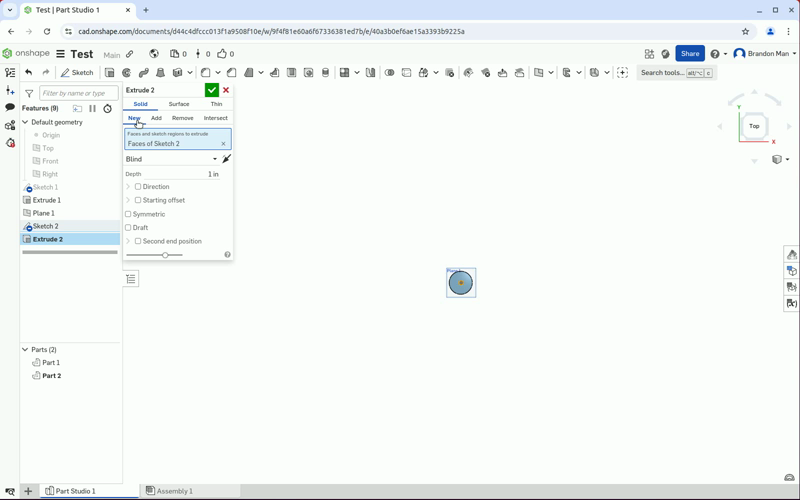
key(tab, 4)
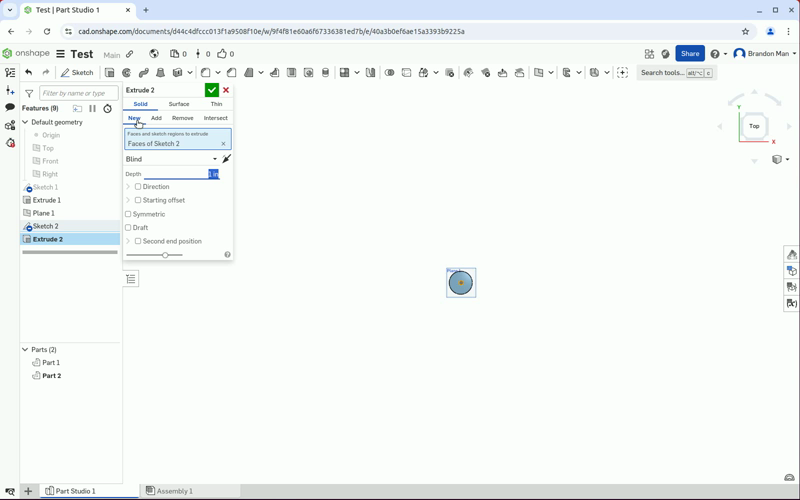
text(21.905)
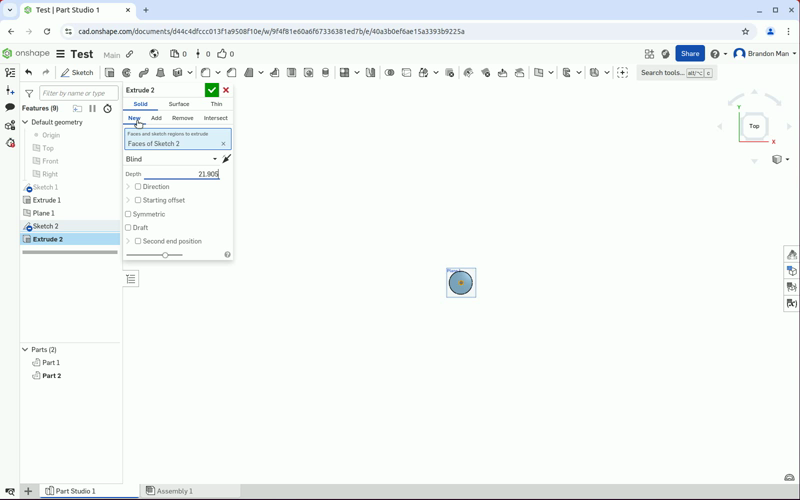
key(enter)
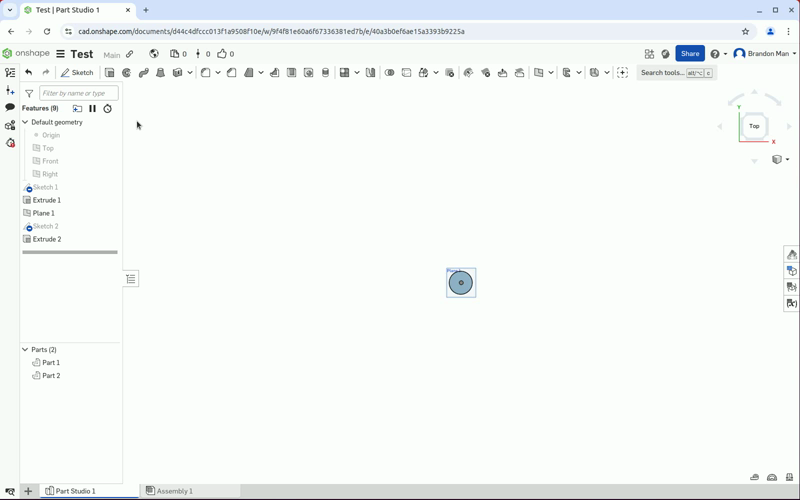
key(shift+h)
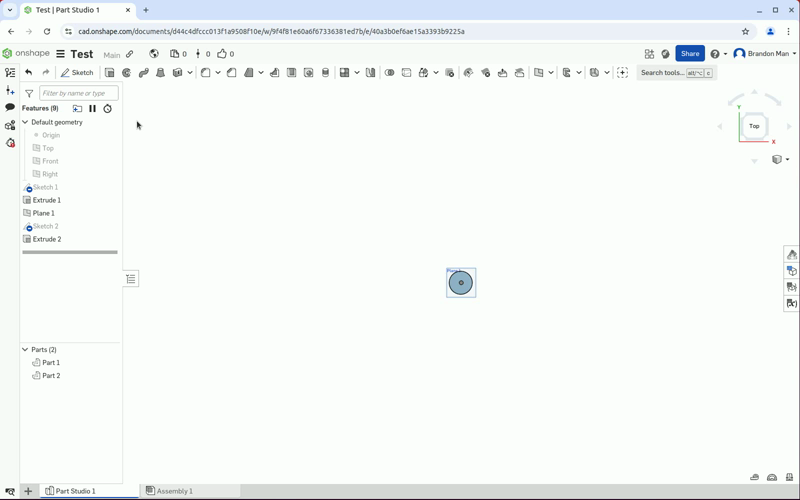
key(shift+h)
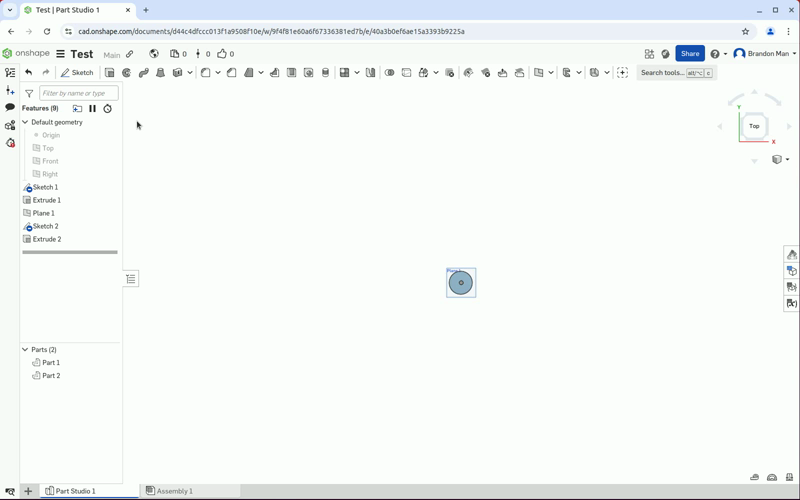
key(shift+7)
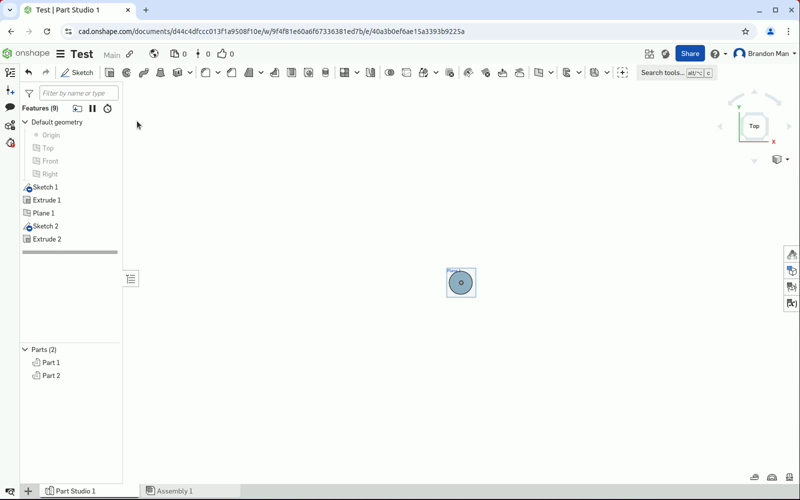
key(up, 3)
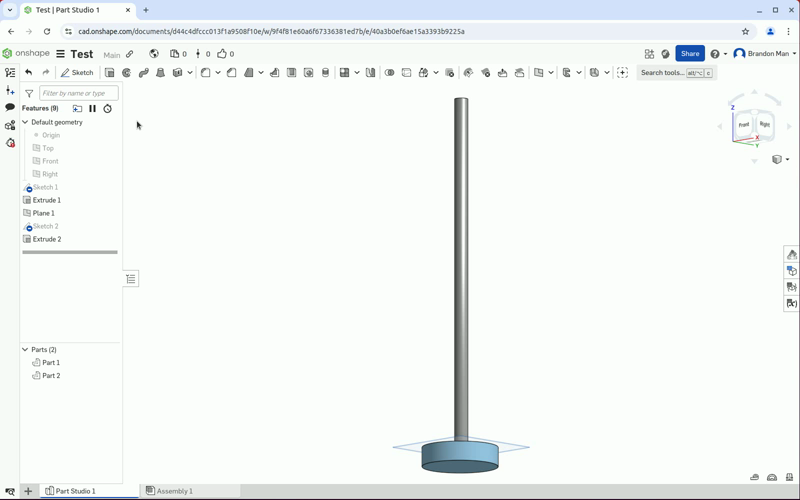
key(left, 3)
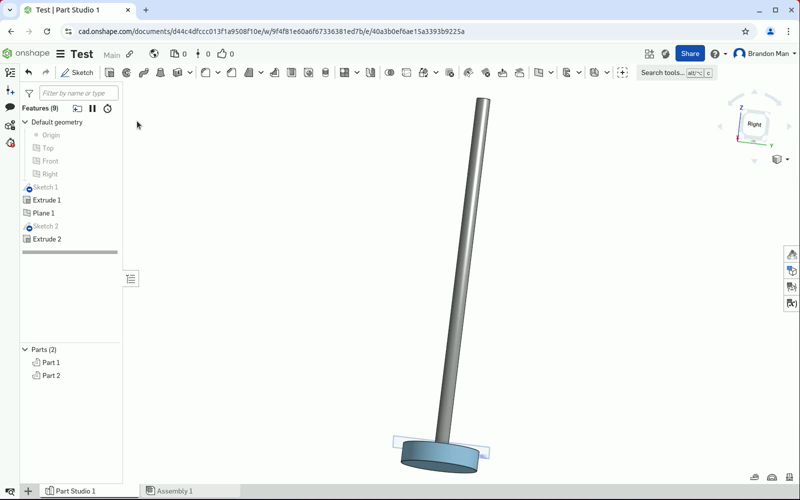
key(right, 3)
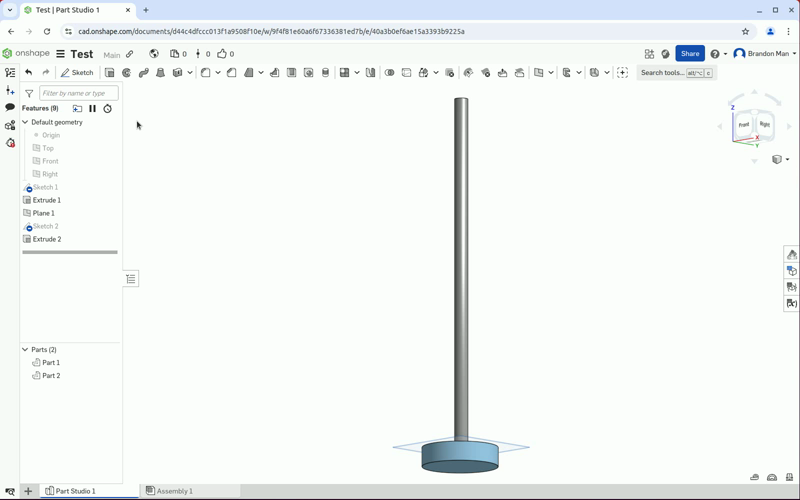
key(down, 3)
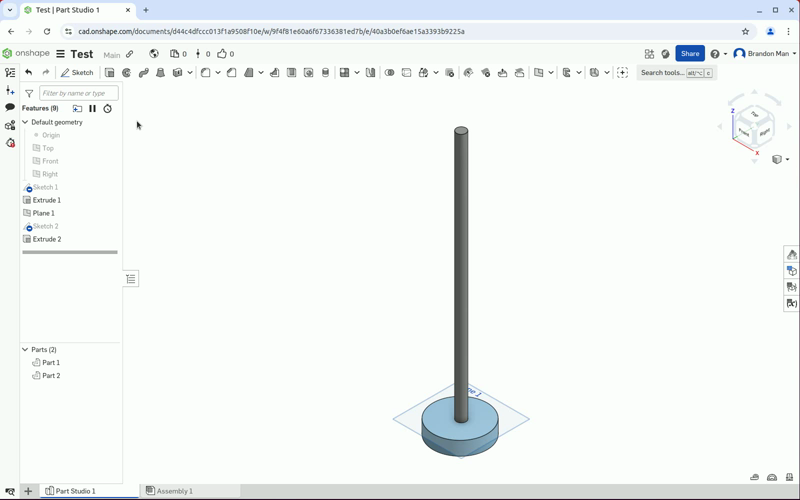
mouse_move(73, 189)
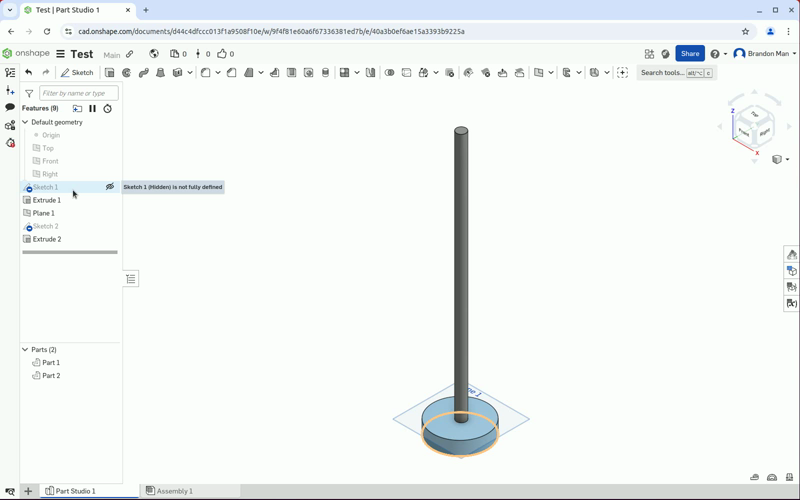
click(73, 189)